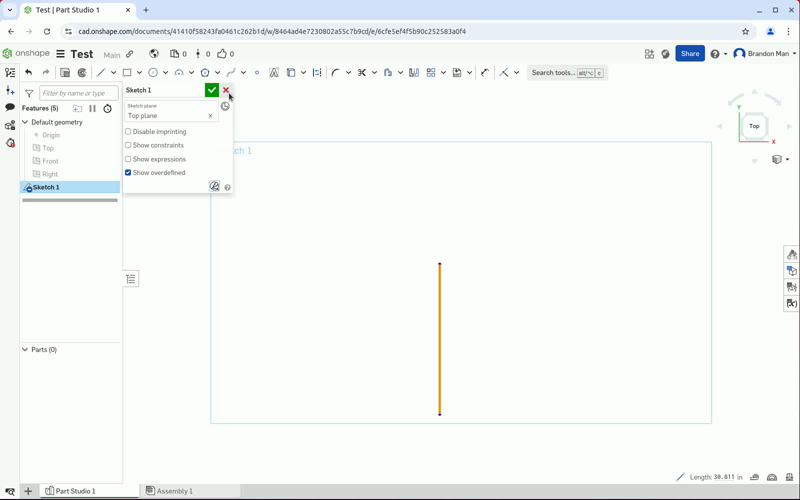
key(shift+h)
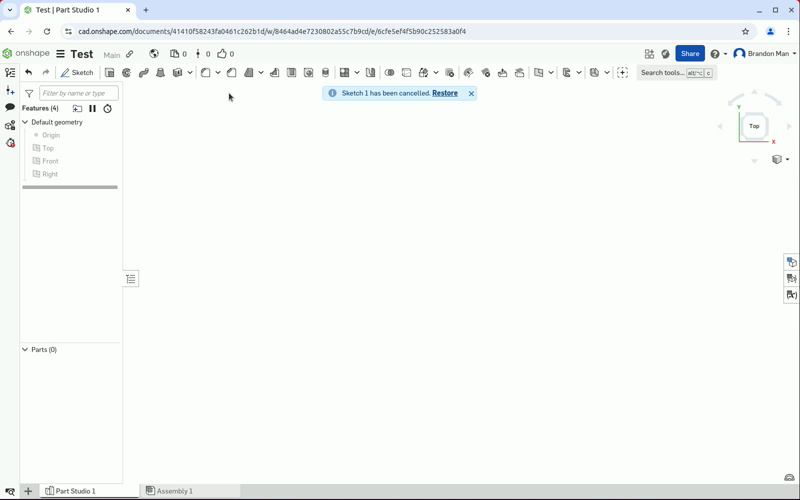
mouse_move(73, 352)
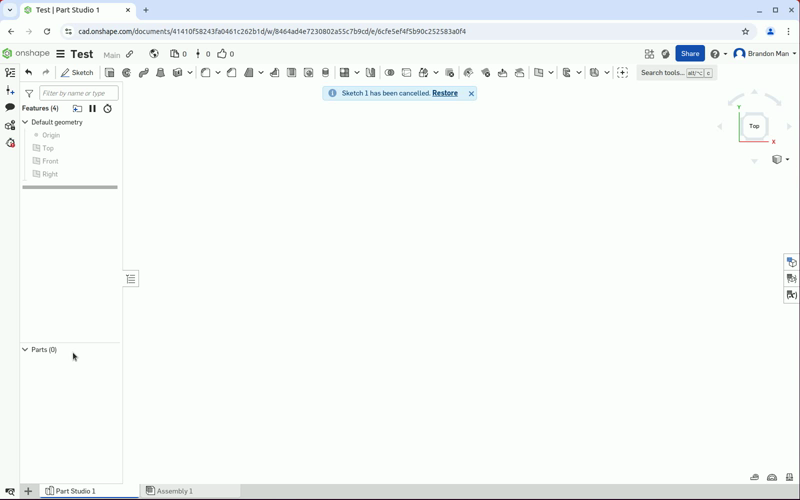
key(y)
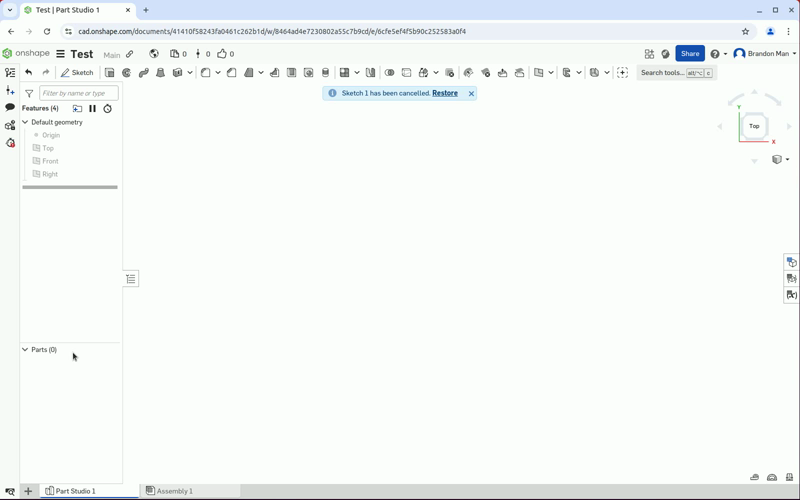
key(shift+p)
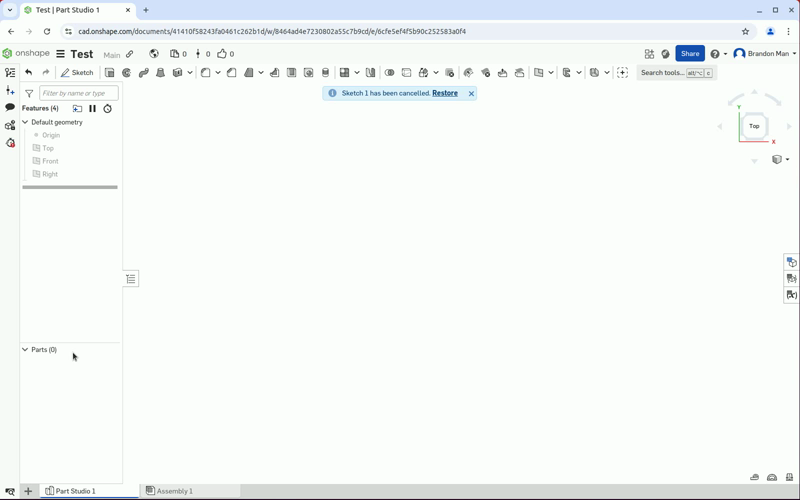
key(space)
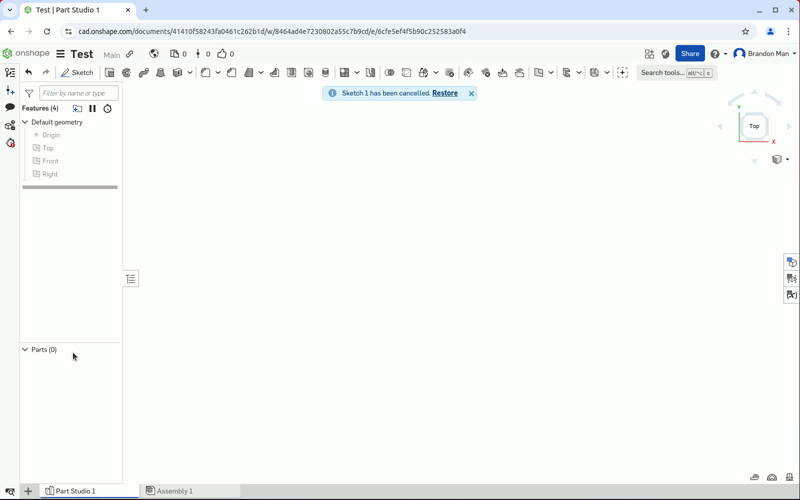
key_down(shift)
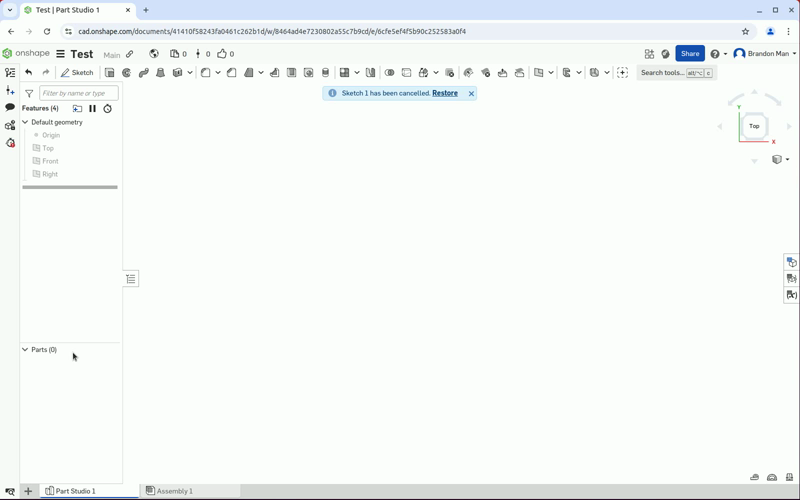
key(up)
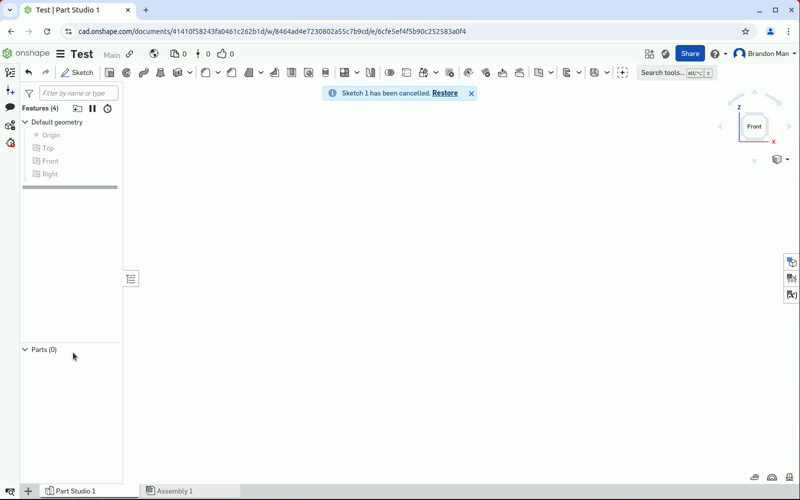
key_up(shift)
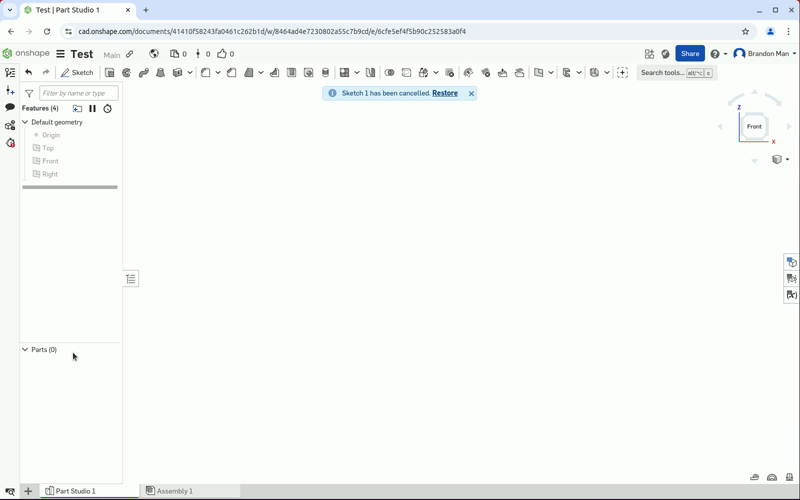
mouse_move(73, 352)
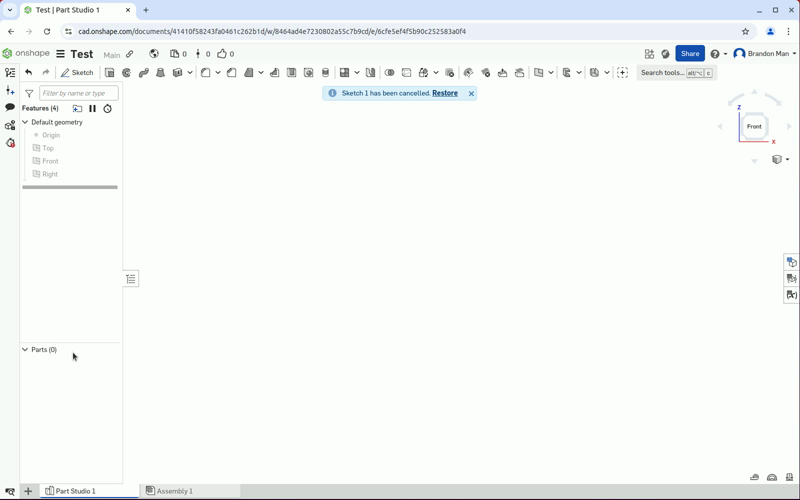
key(shift+y)
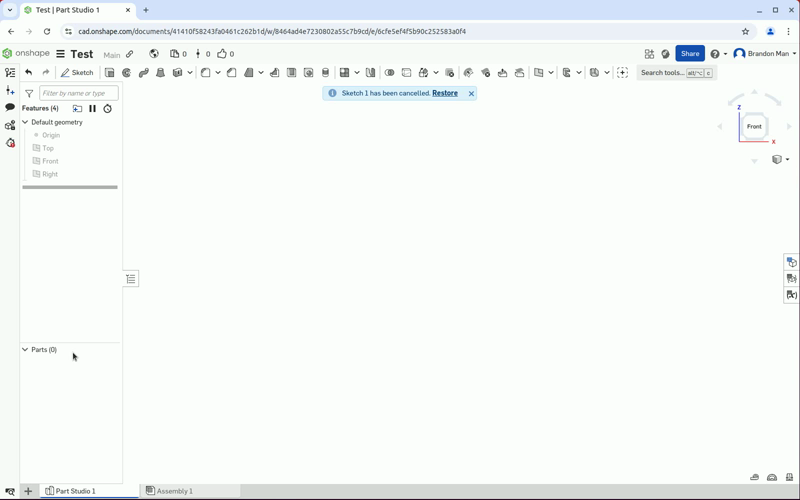
key(shift+s)
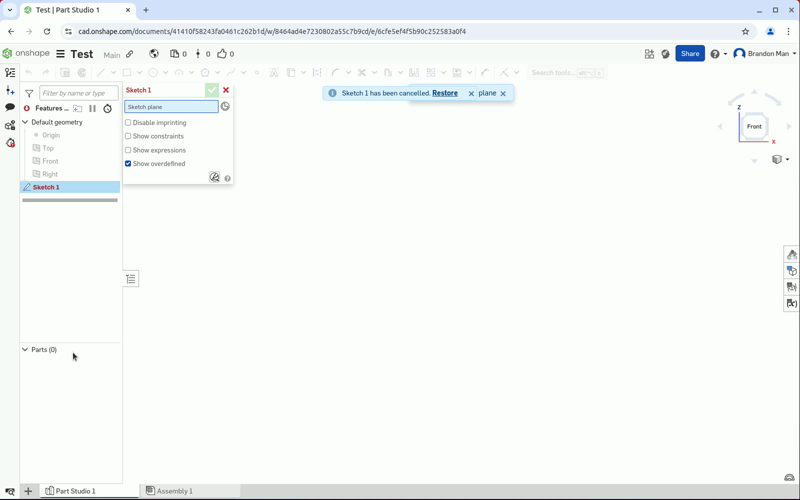
mouse_move(73, 163)
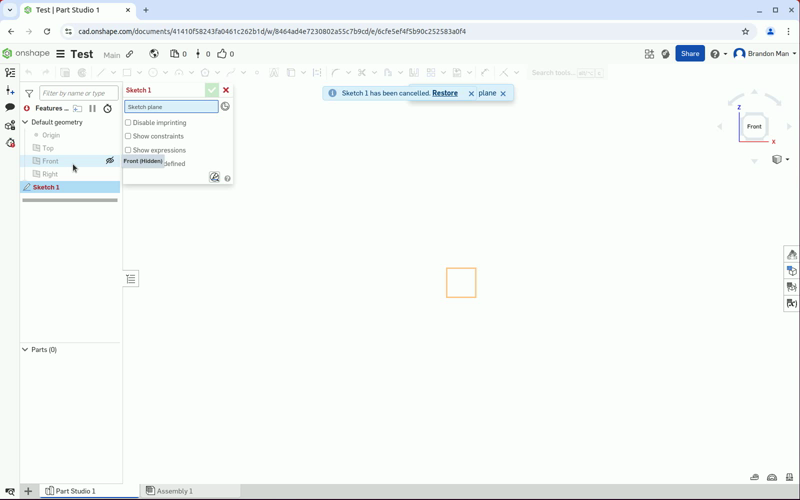
click(73, 163)
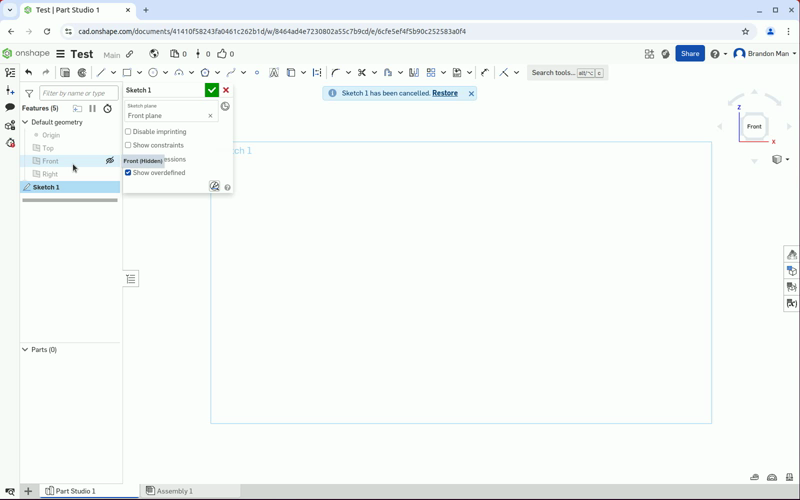
mouse_move(73, 352)
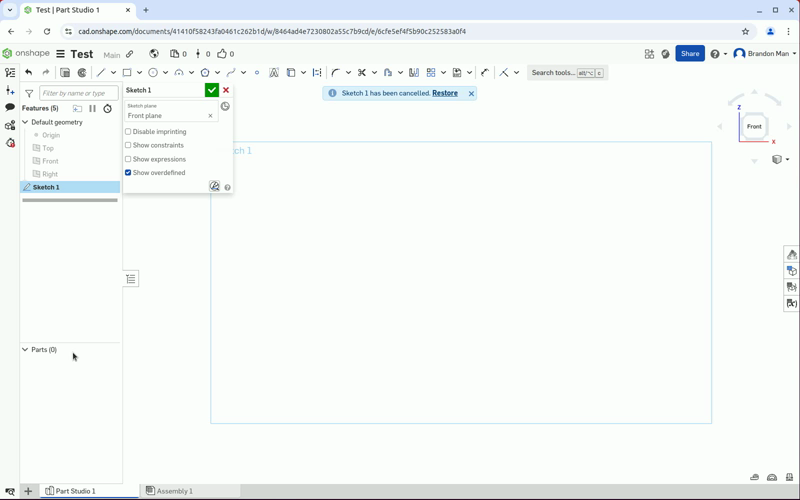
key(y)
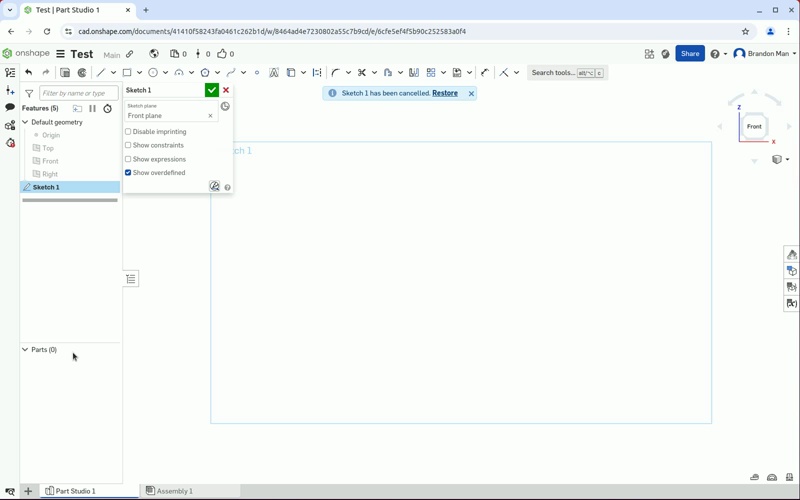
key(l)
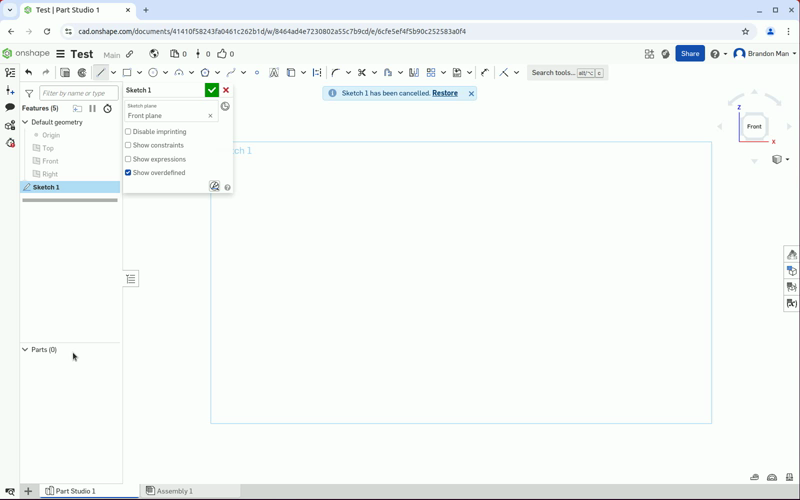
key_down(shift)
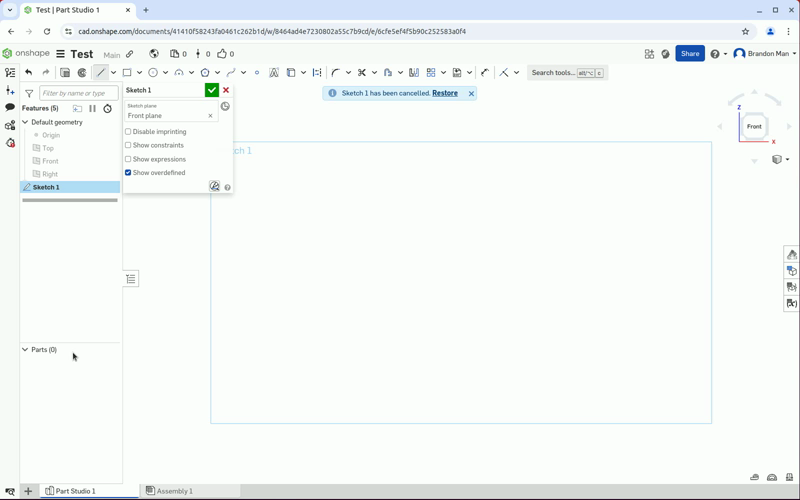
mouse_move(348, 339)
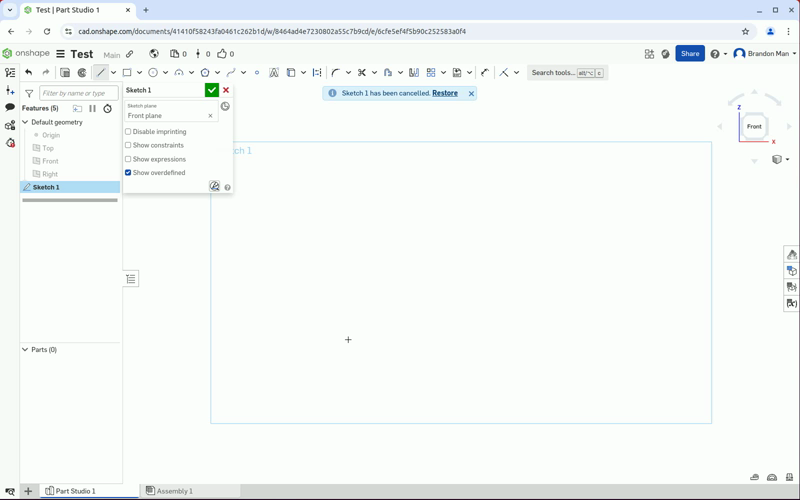
click(348, 339)
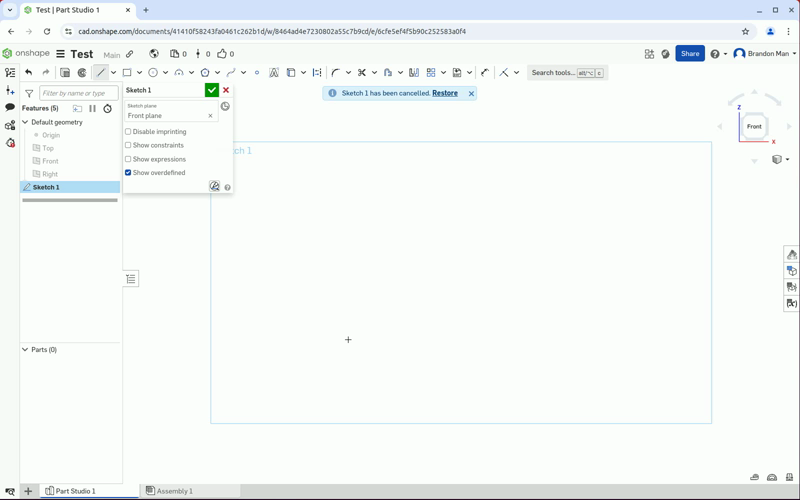
key_up(shift)
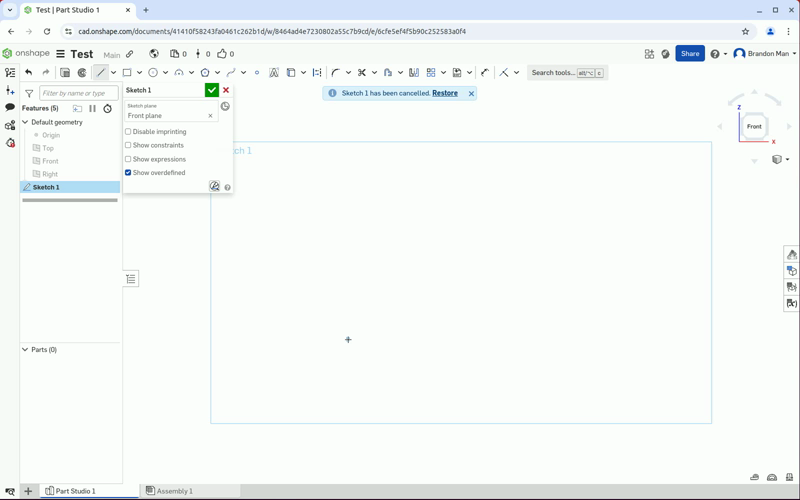
key_down(shift)
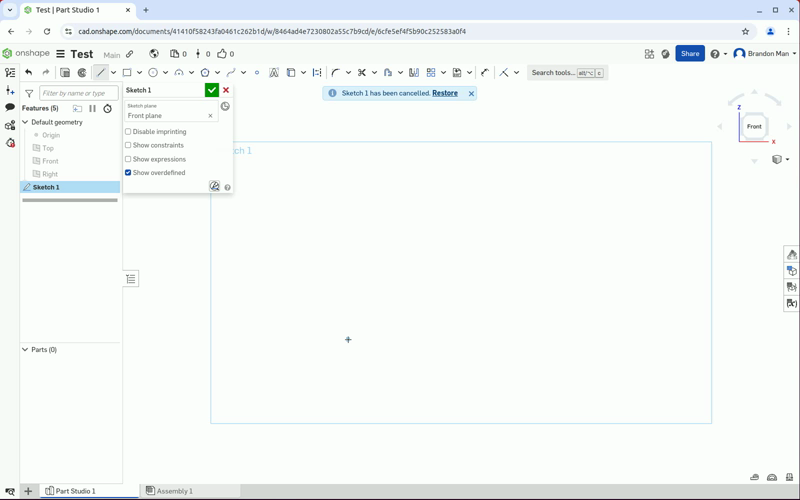
mouse_move(572, 339)
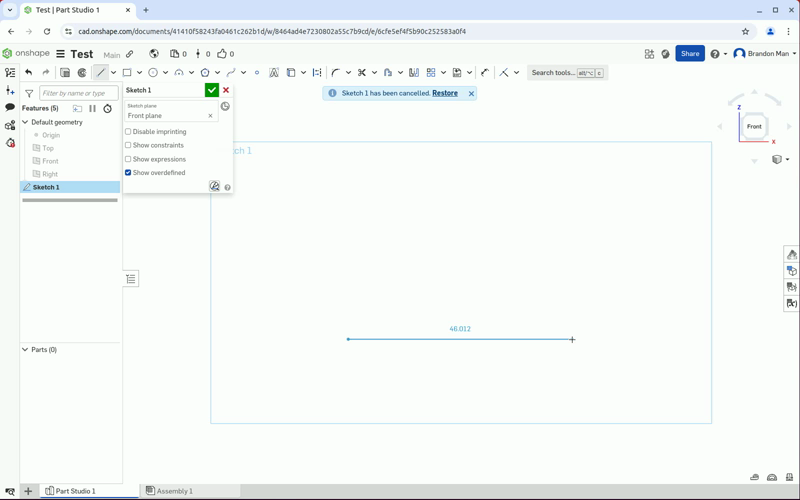
click(572, 339)
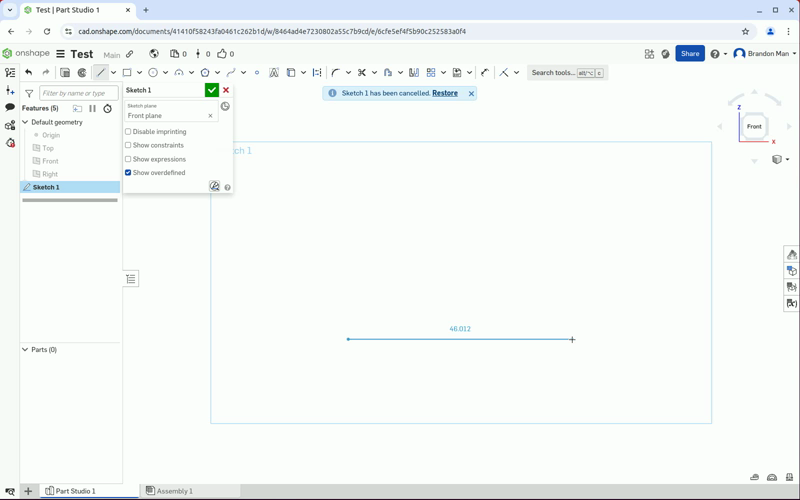
key_up(shift)
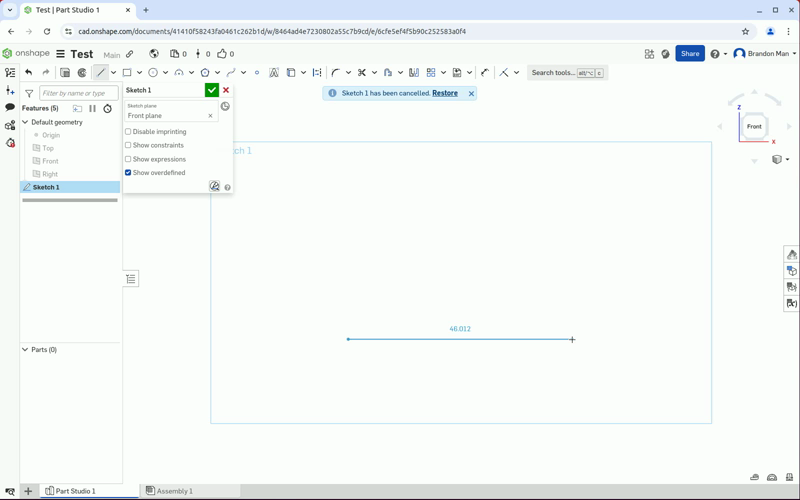
key_down(shift)
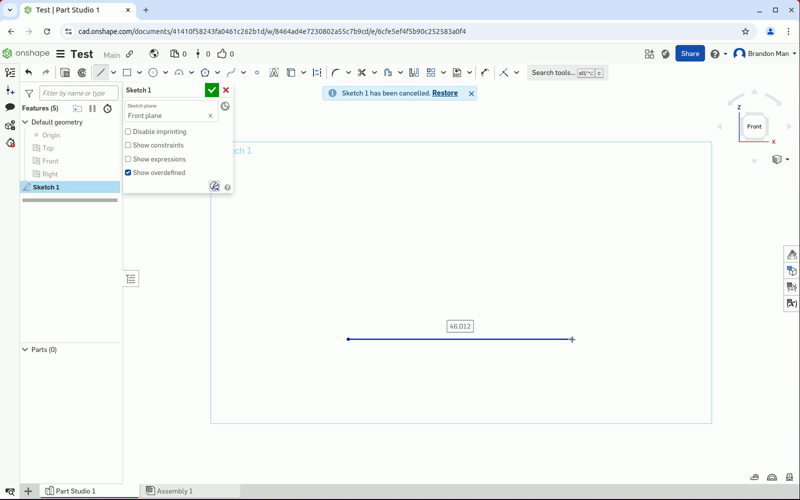
mouse_move(589, 339)
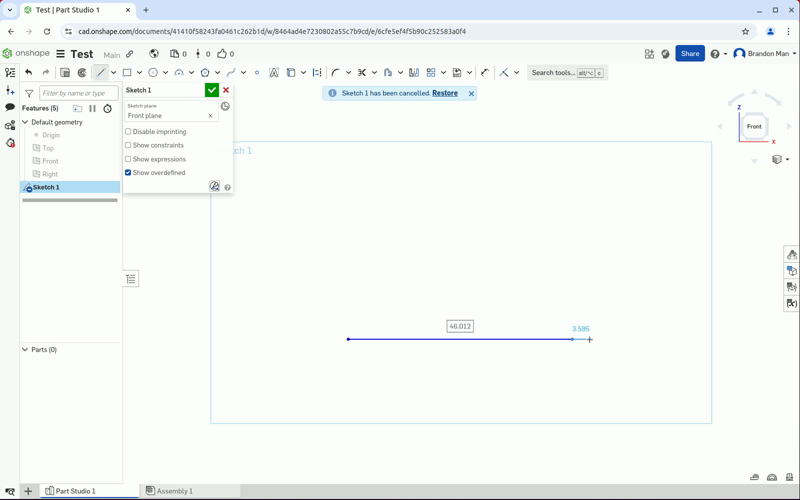
mouse_move(572, 282)
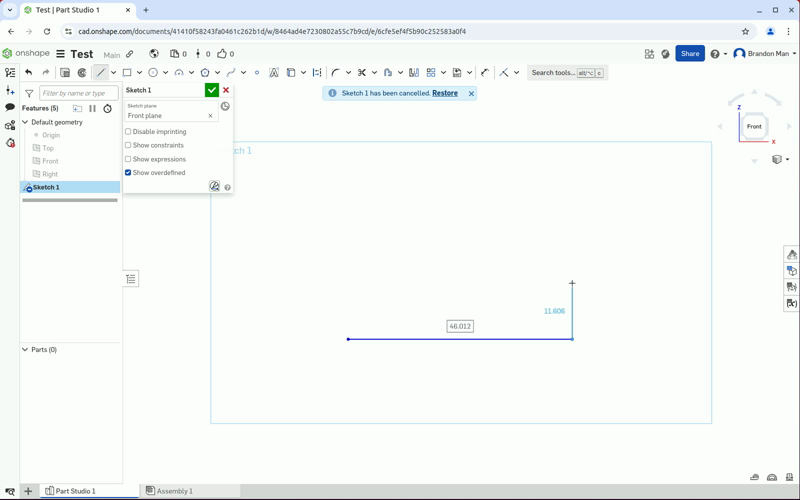
click(572, 282)
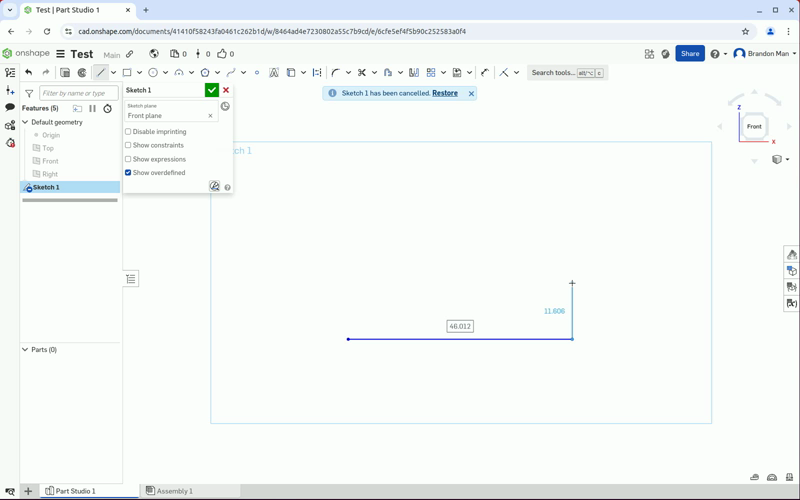
key_up(shift)
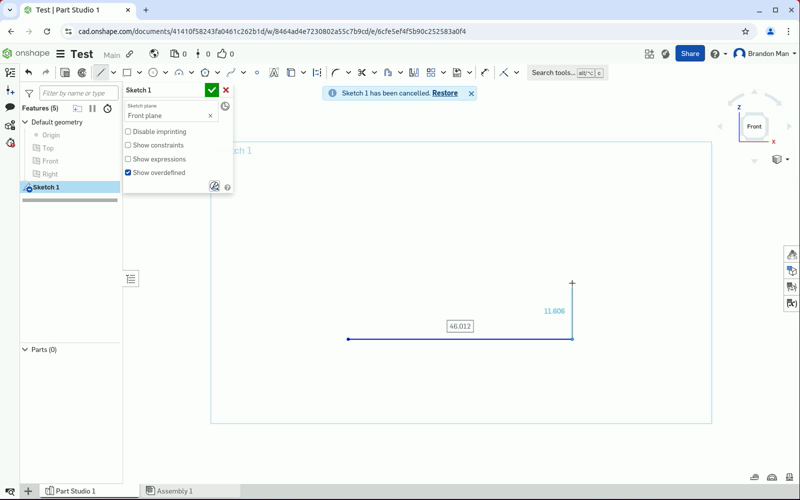
key_down(shift)
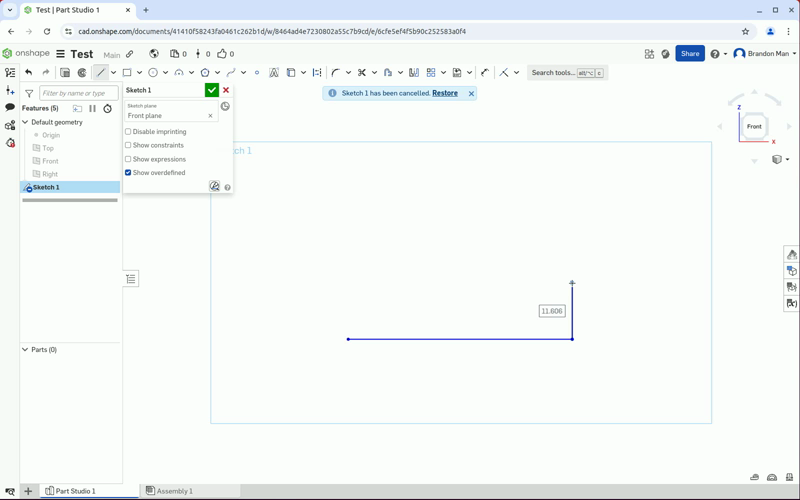
mouse_move(461, 282)
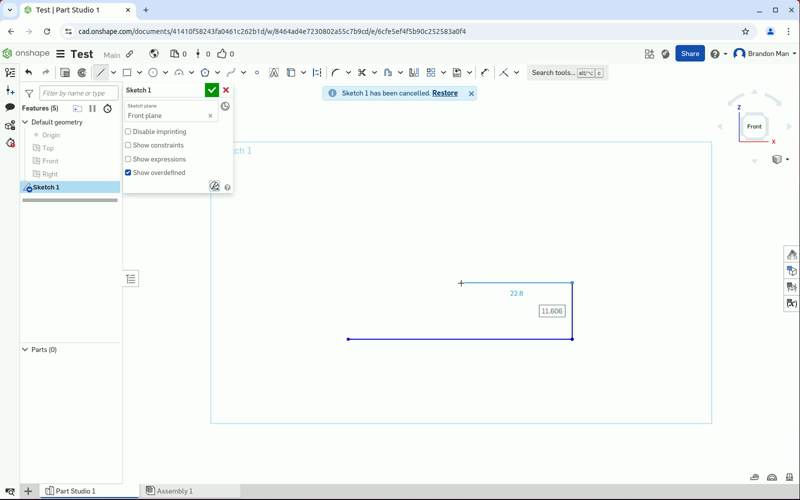
click(461, 282)
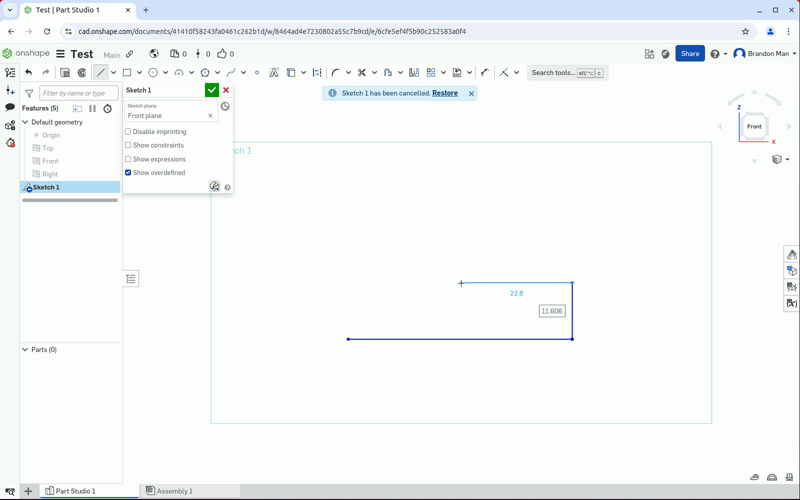
key_up(shift)
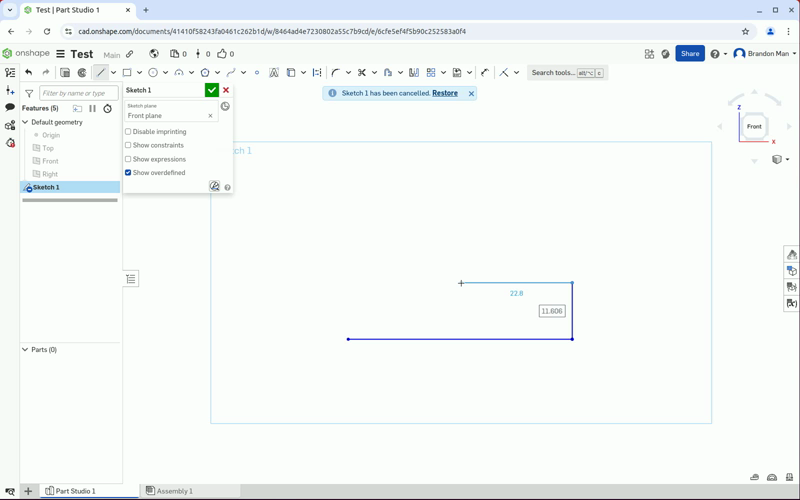
key_down(shift)
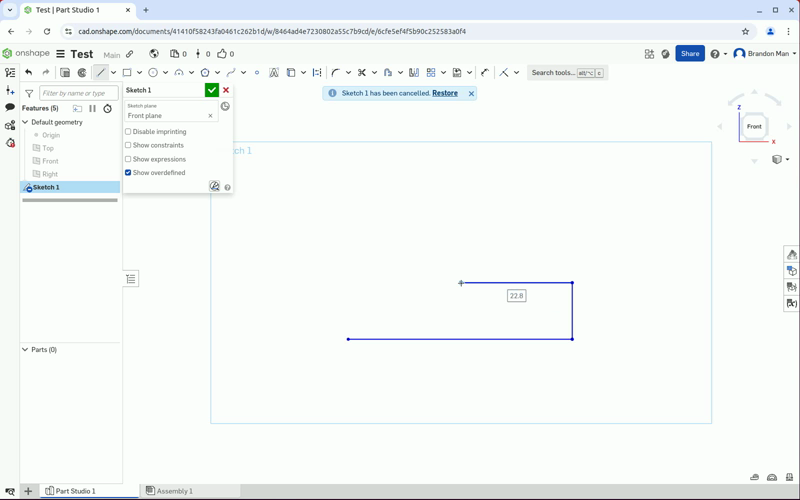
mouse_move(348, 282)
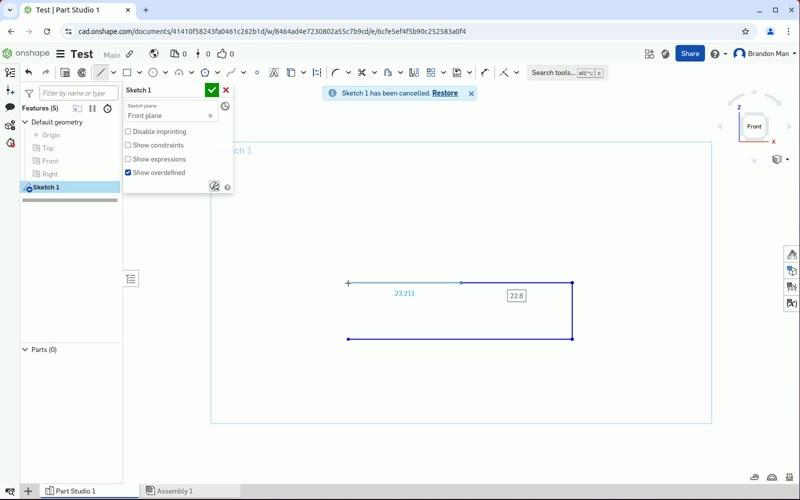
click(348, 282)
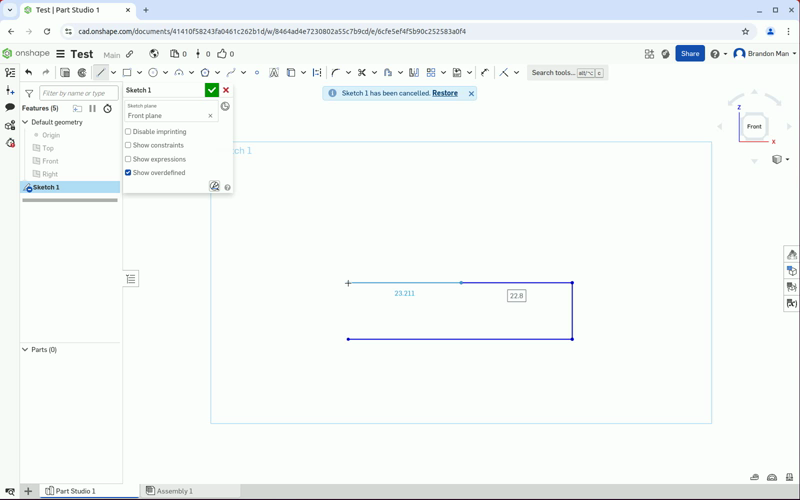
key_up(shift)
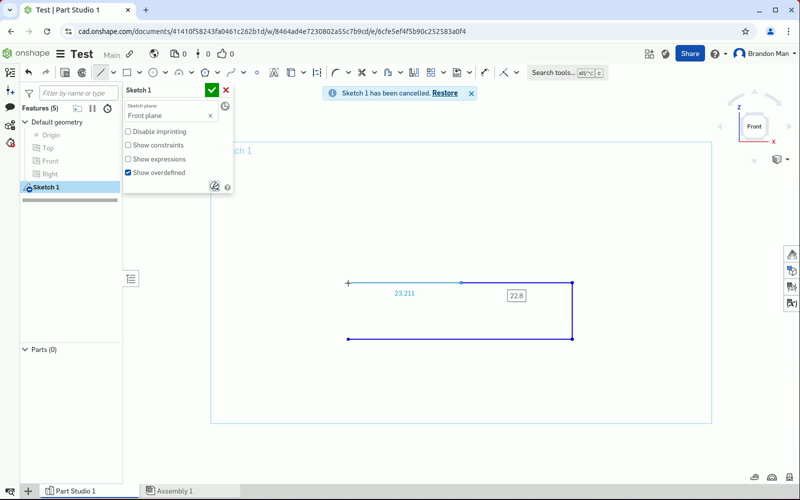
mouse_move(378, 282)
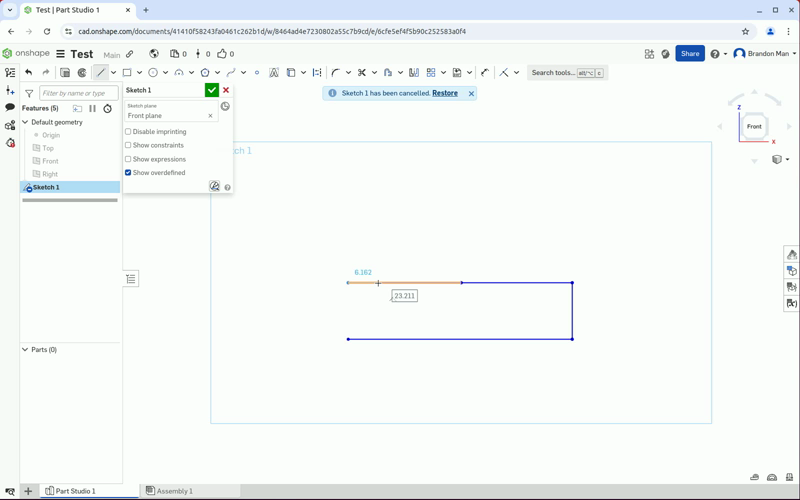
key_down(shift)
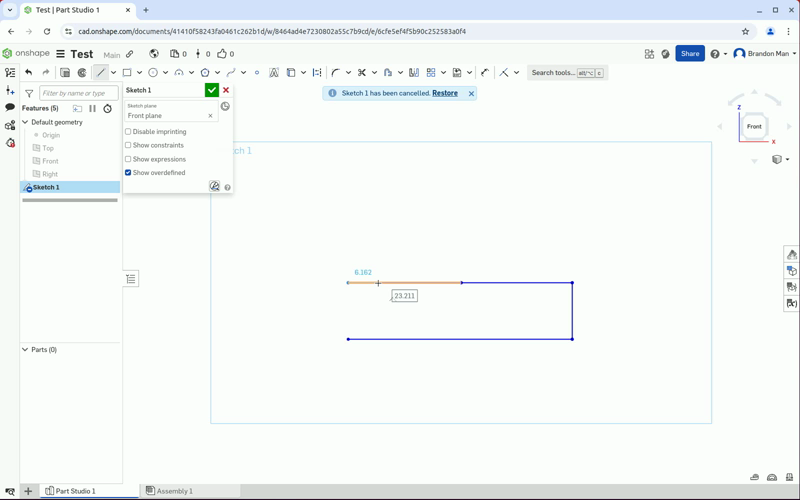
mouse_move(348, 339)
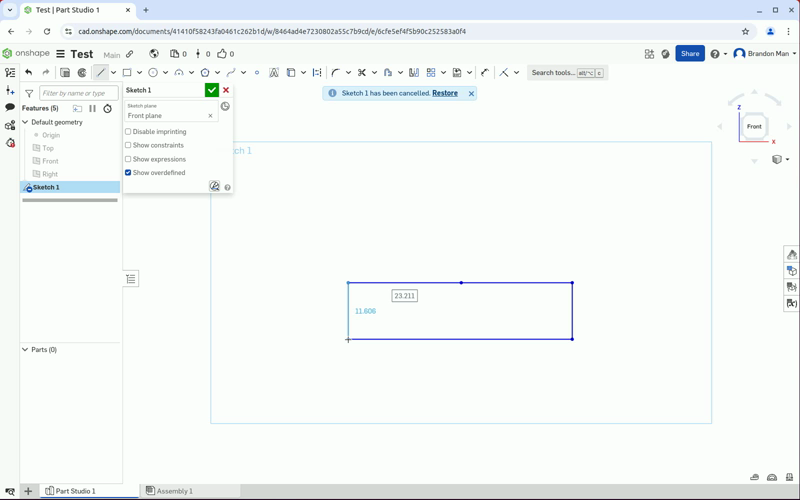
key_up(shift)
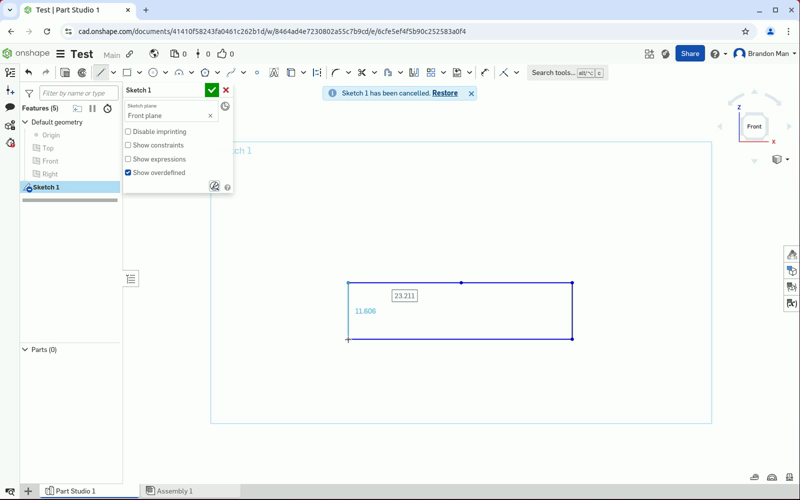
click(348, 339)
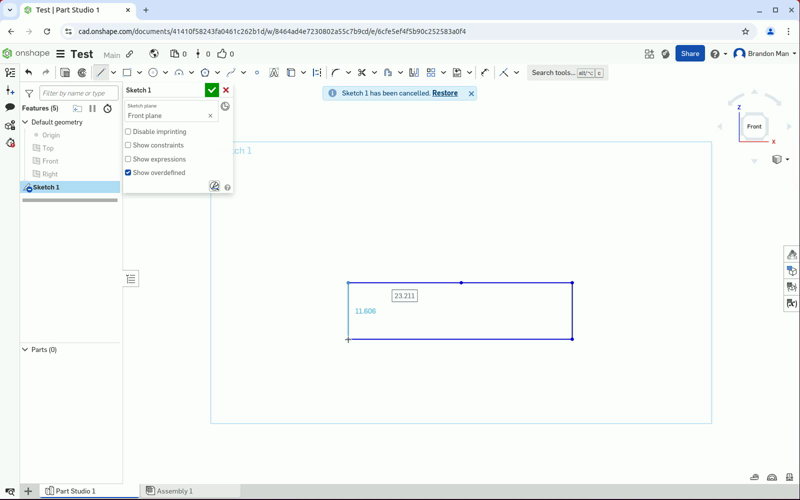
key(esc)
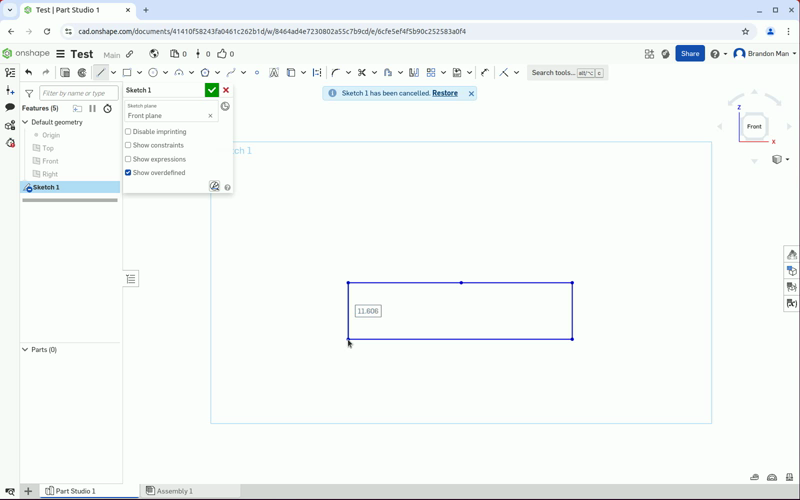
mouse_move(540, 293)
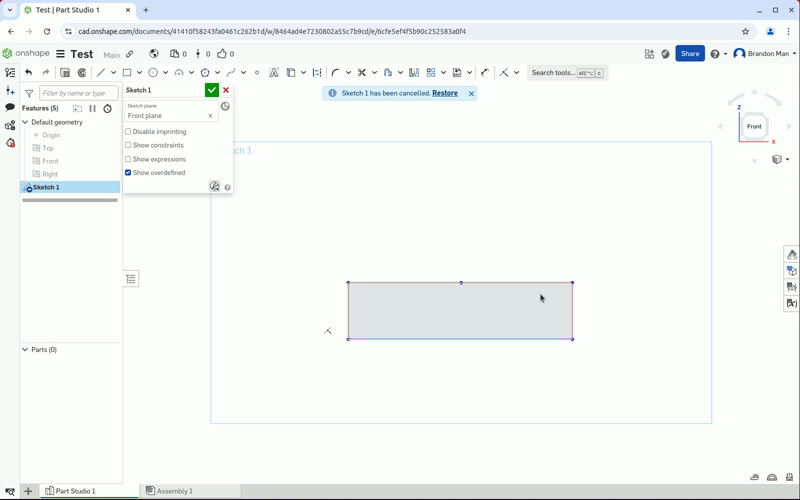
click(540, 293)
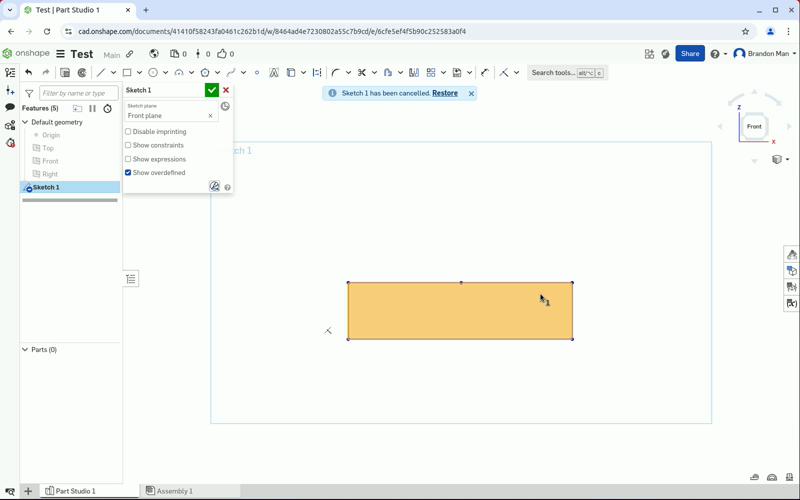
mouse_move(73, 352)
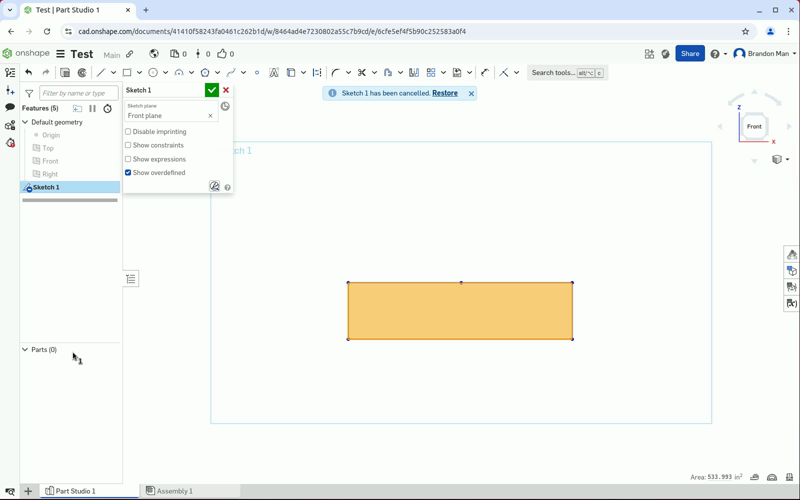
key(shift+y)
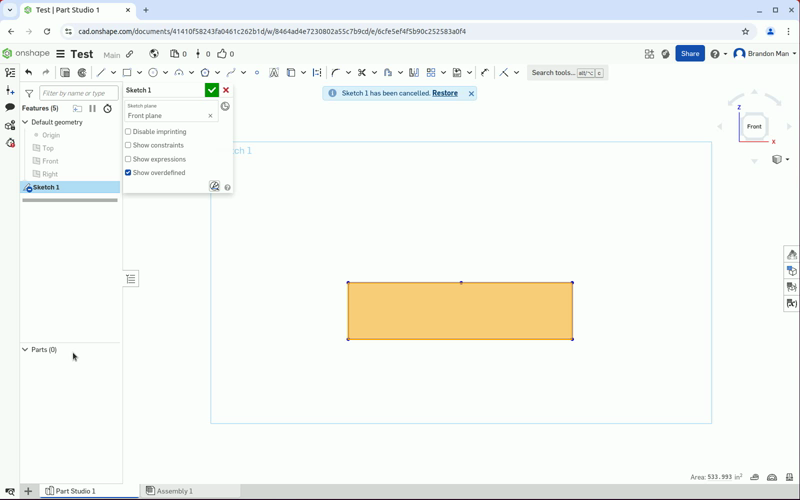
key(shift+e)
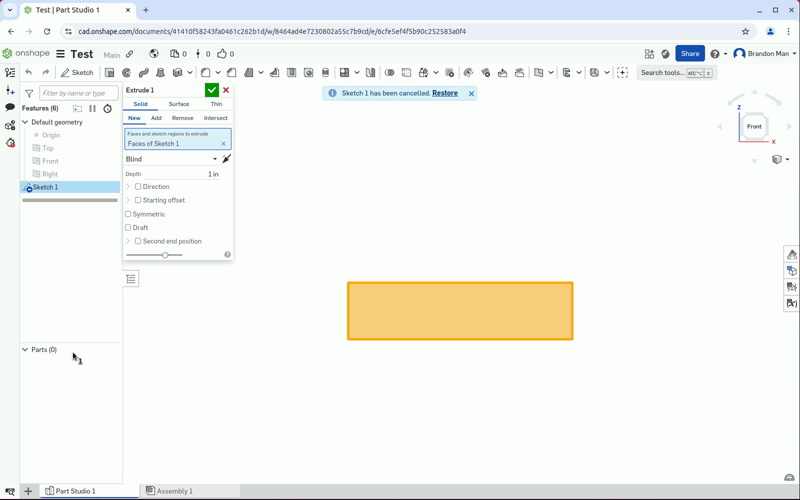
mouse_move(143, 106)
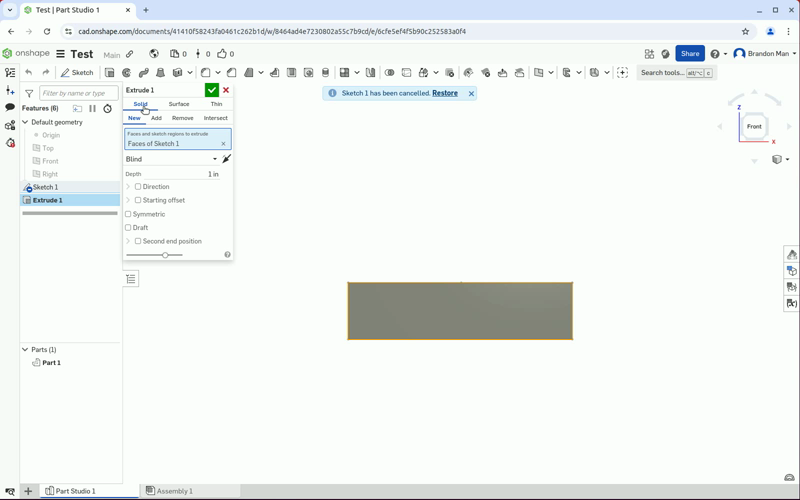
click(143, 106)
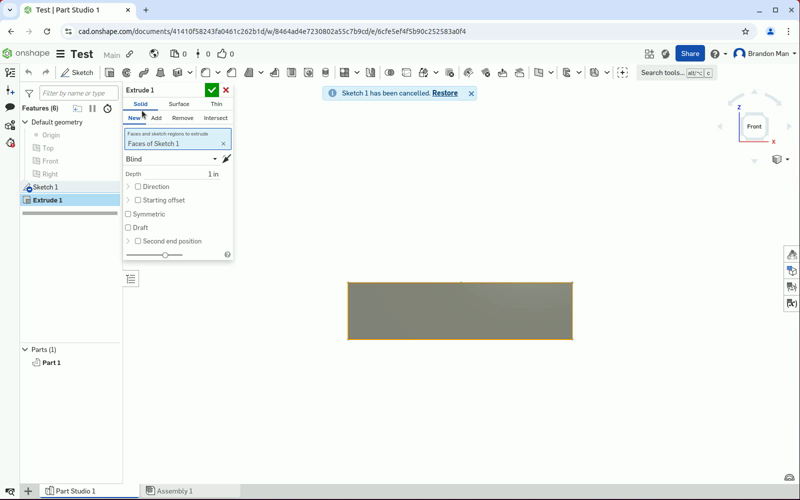
mouse_move(137, 120)
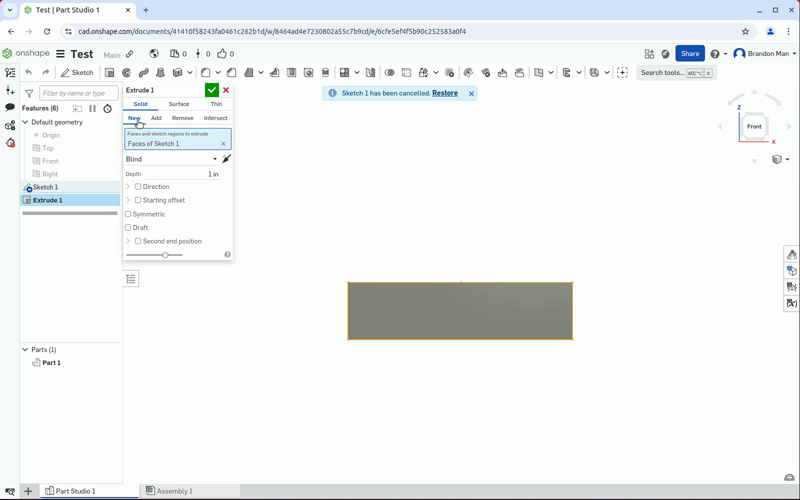
click(137, 120)
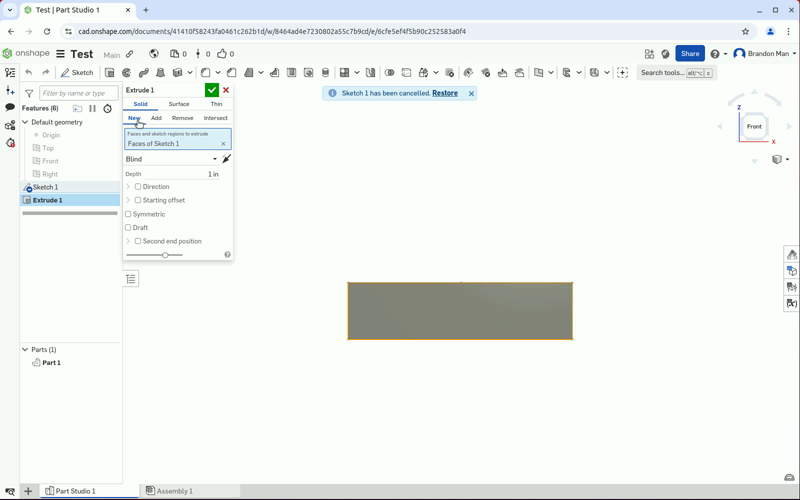
key(tab, 4)
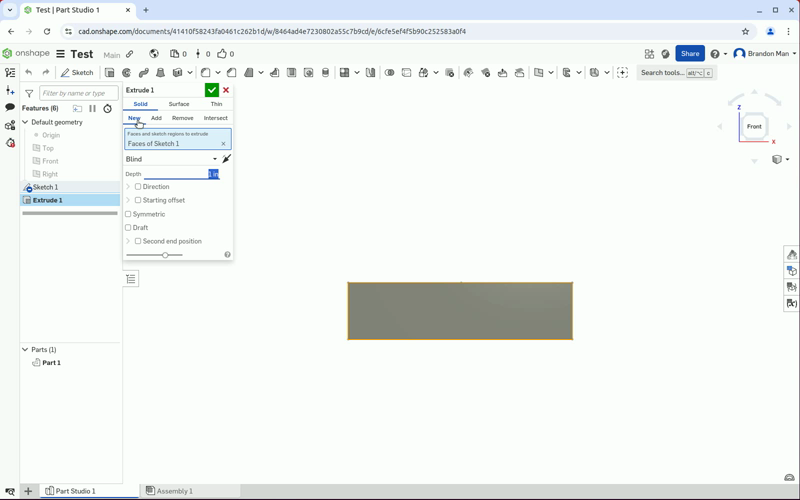
text(13.961)
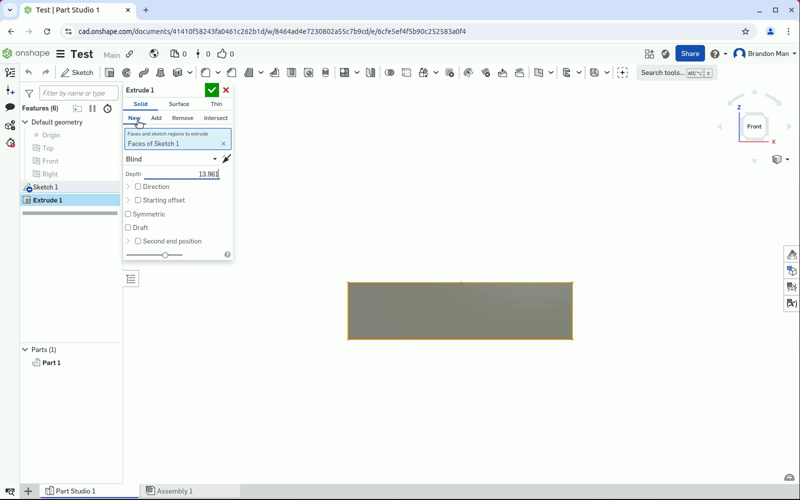
key(enter)
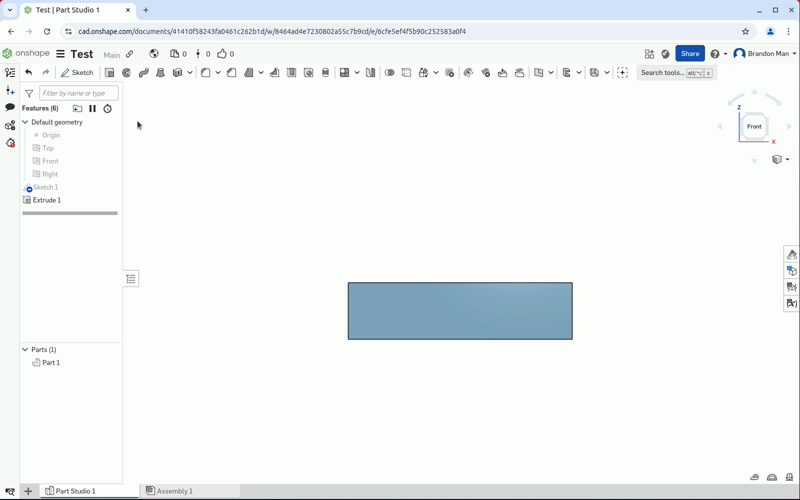
key(shift+h)
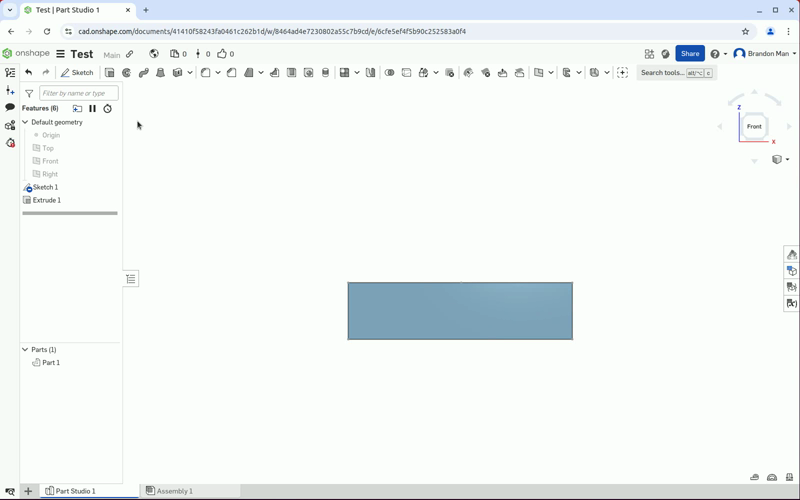
key(shift+h)
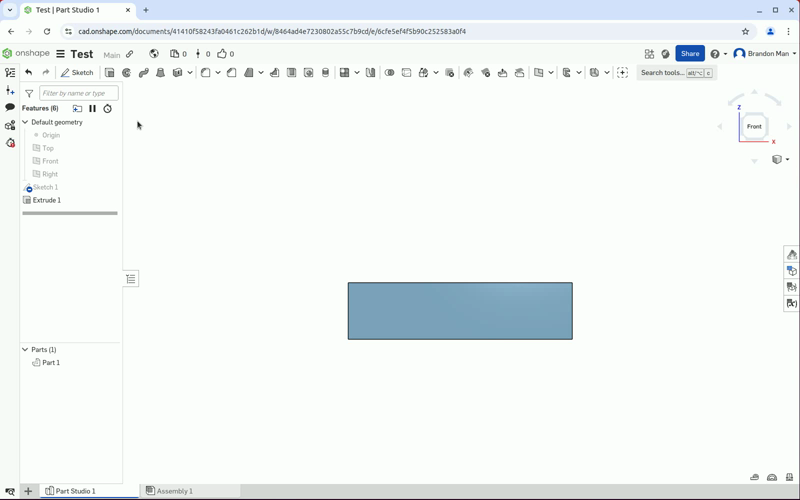
mouse_move(73, 189)
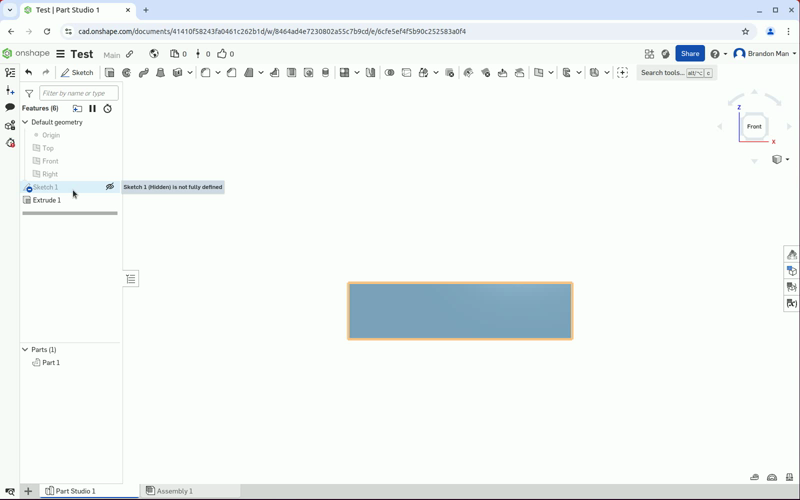
click(73, 189)
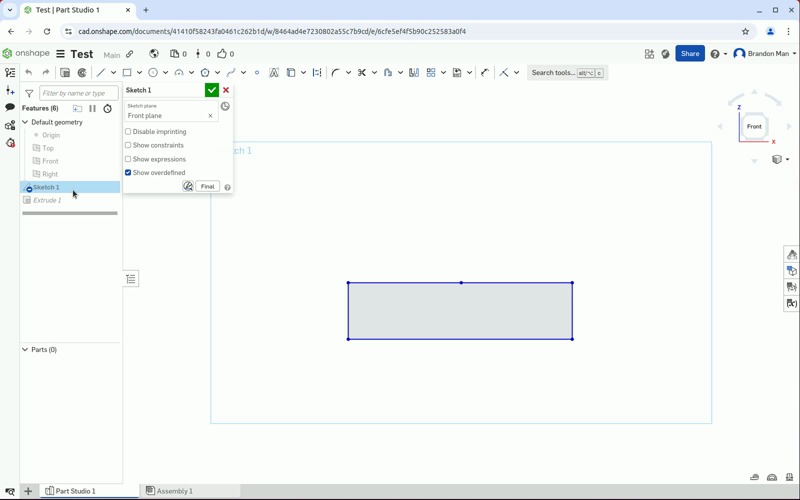
mouse_move(229, 92)
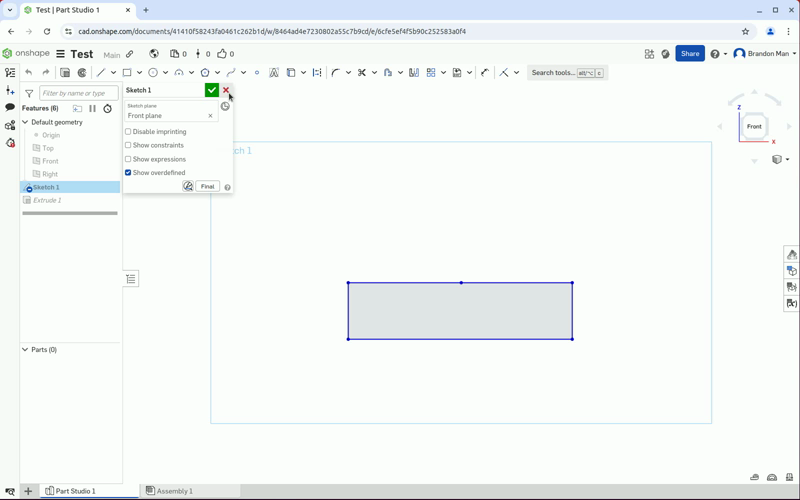
click(229, 92)
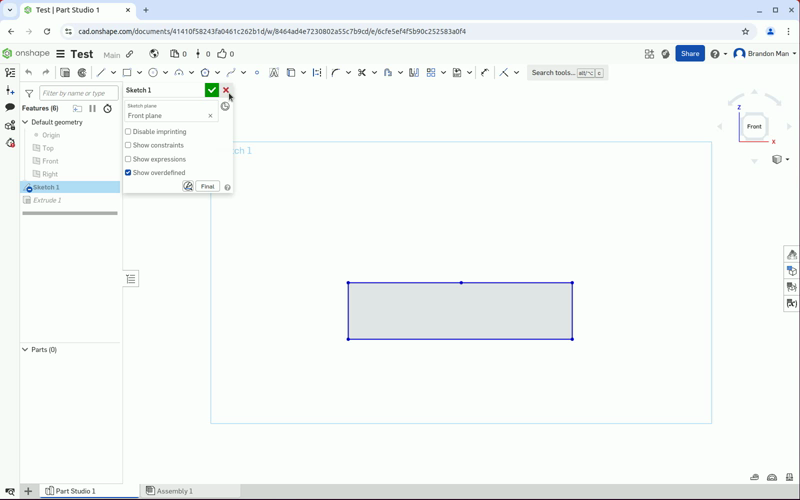
key(shift+s)
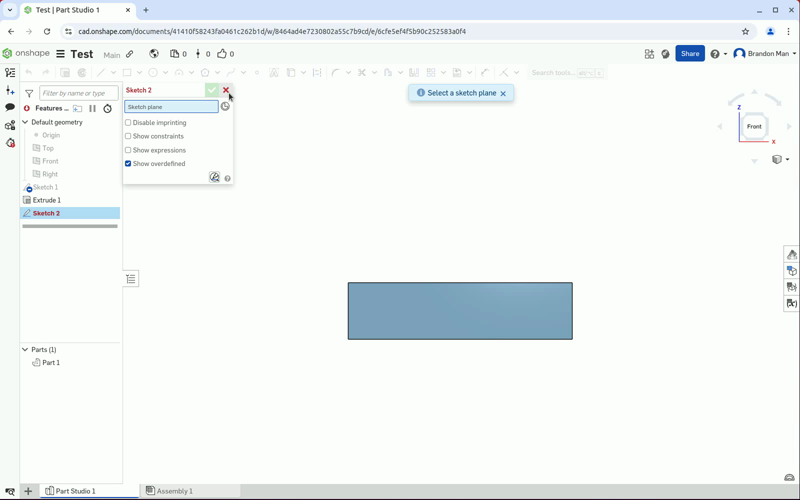
mouse_move(73, 163)
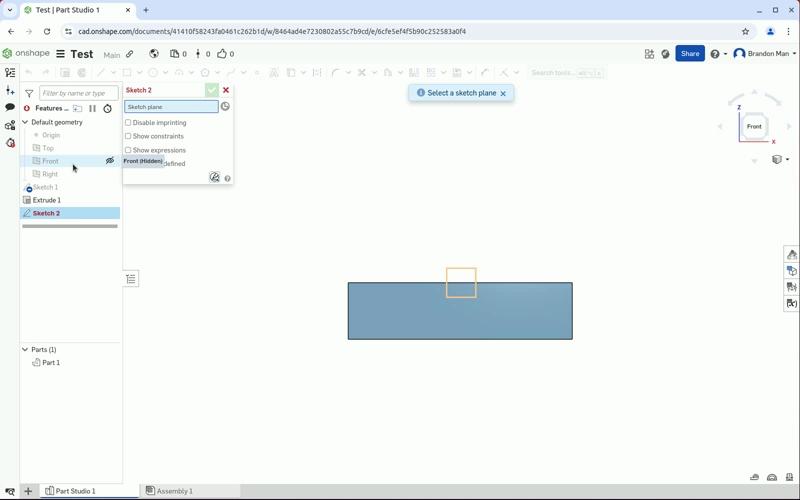
click(73, 163)
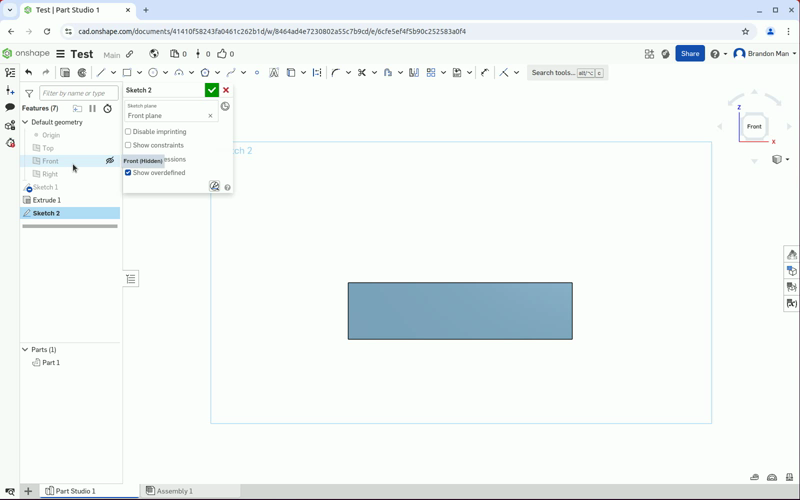
mouse_move(73, 352)
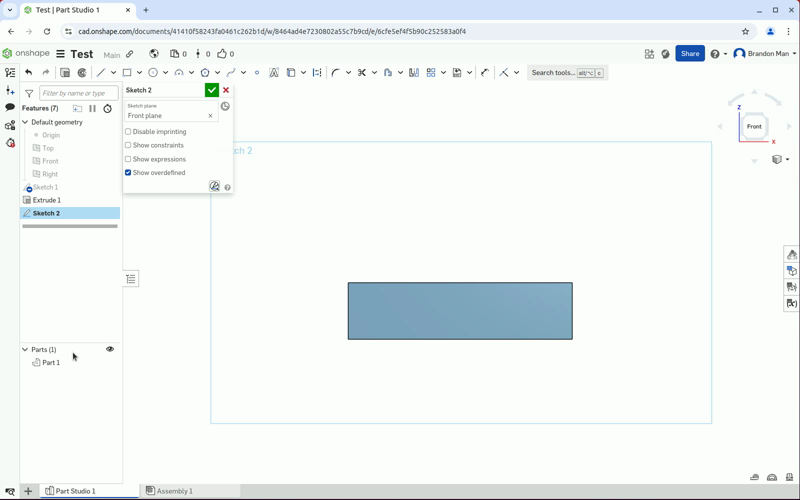
key(y)
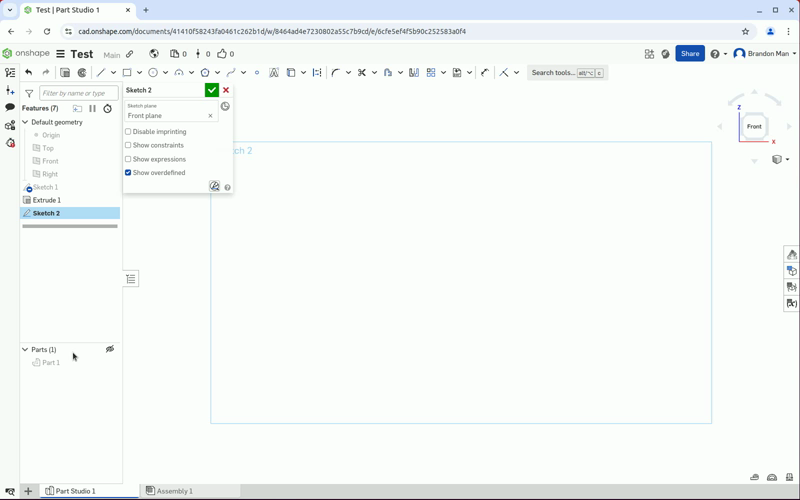
key(l)
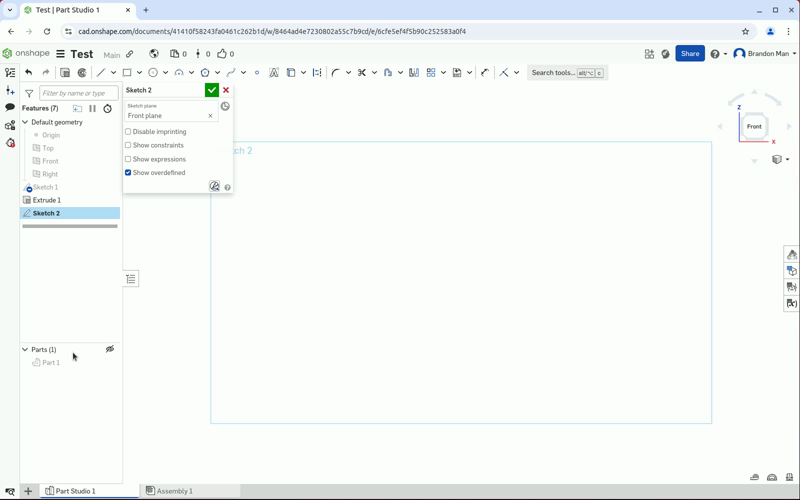
key_down(shift)
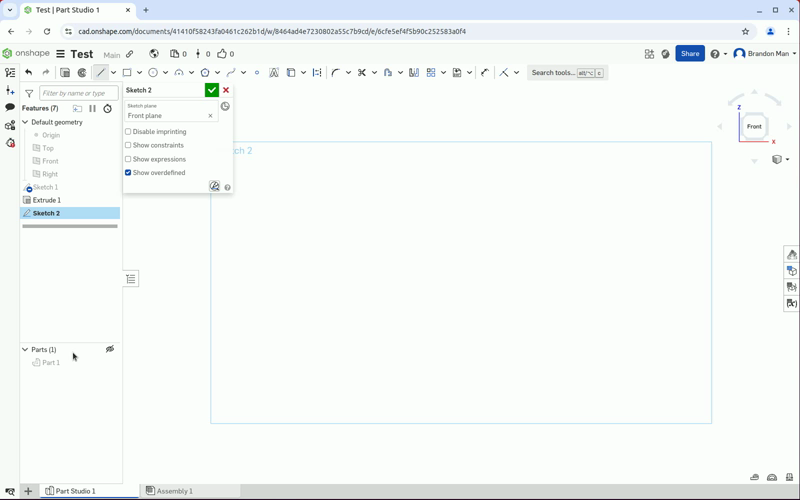
mouse_move(348, 282)
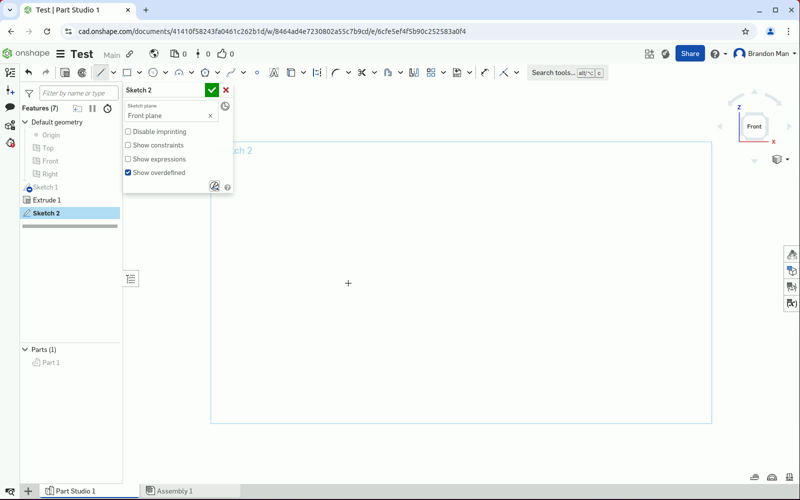
click(348, 282)
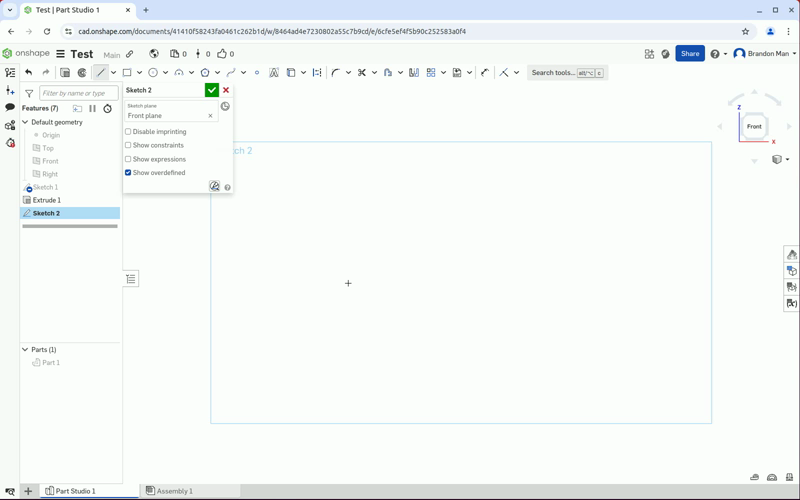
key_up(shift)
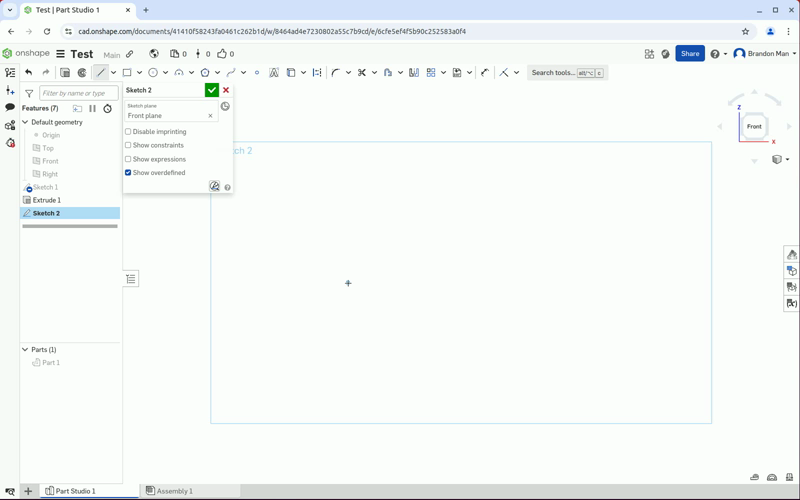
key_down(shift)
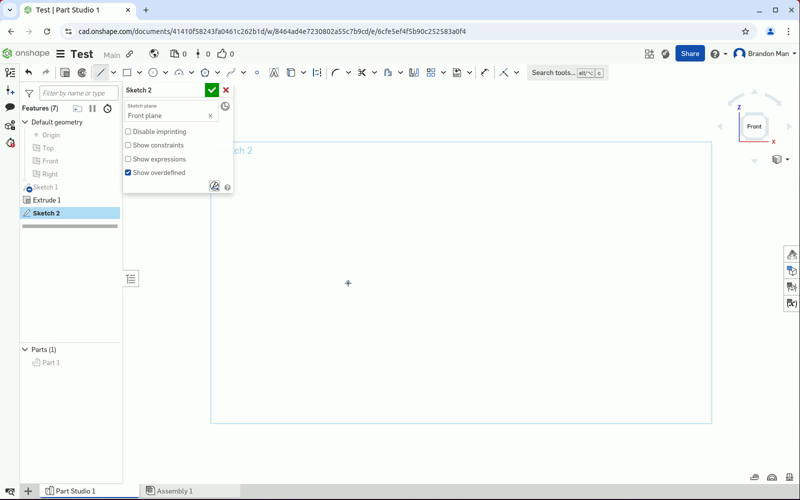
mouse_move(460, 282)
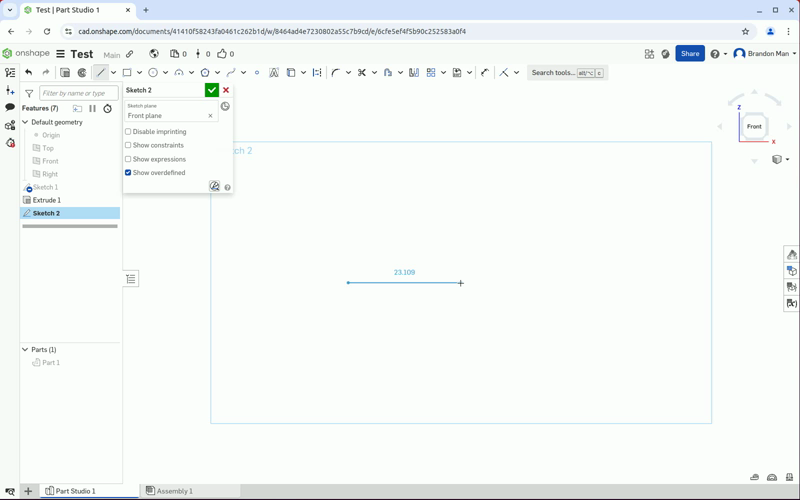
click(460, 282)
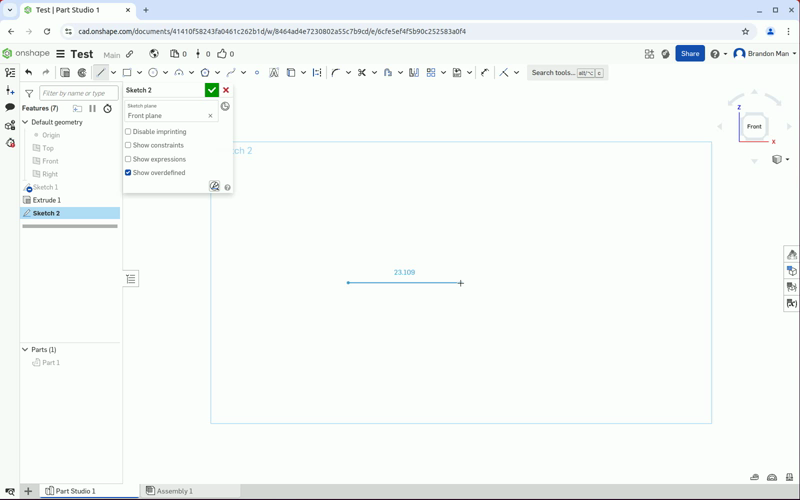
key_up(shift)
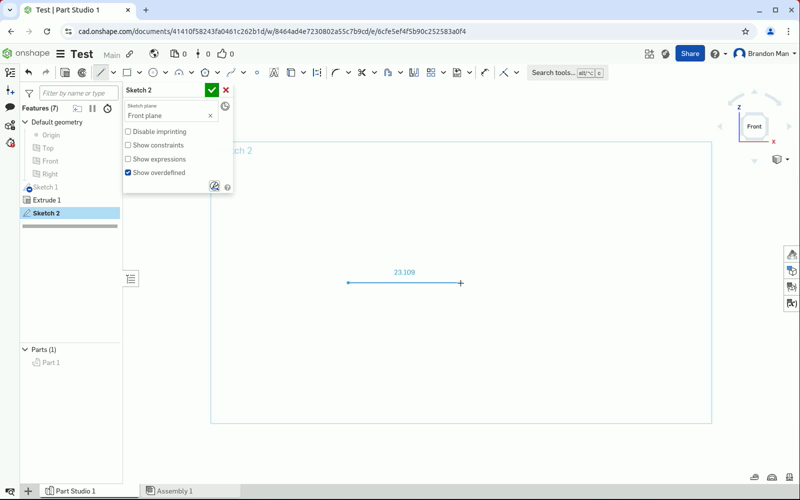
key_down(shift)
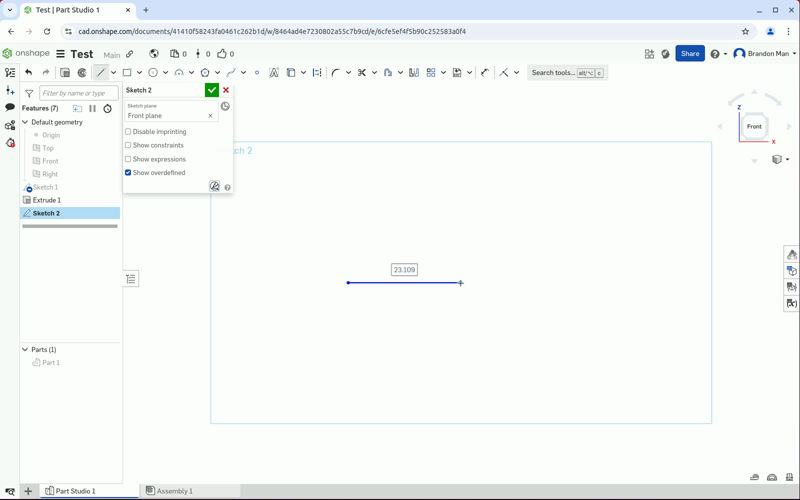
mouse_move(348, 215)
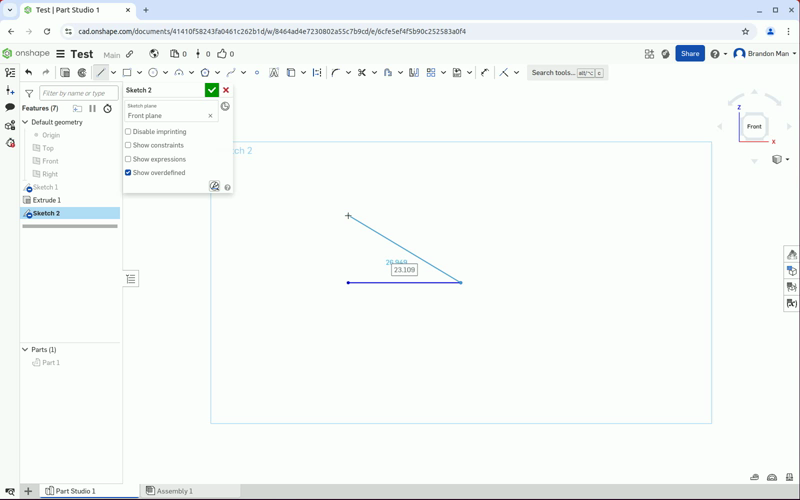
click(348, 215)
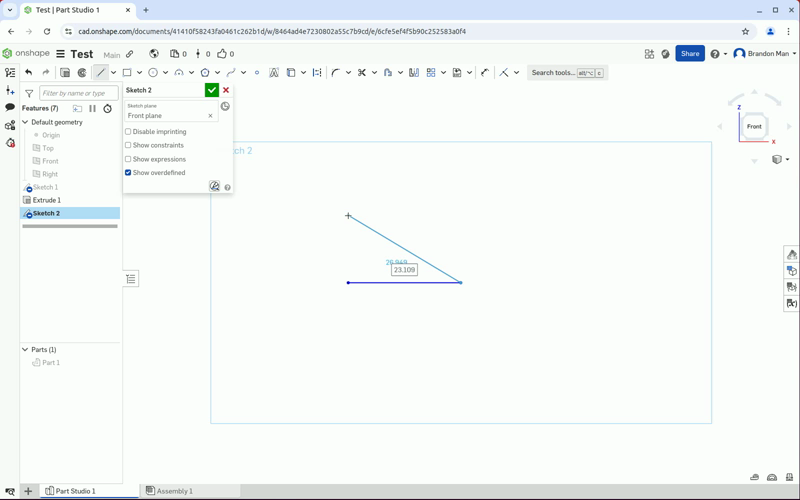
key_up(shift)
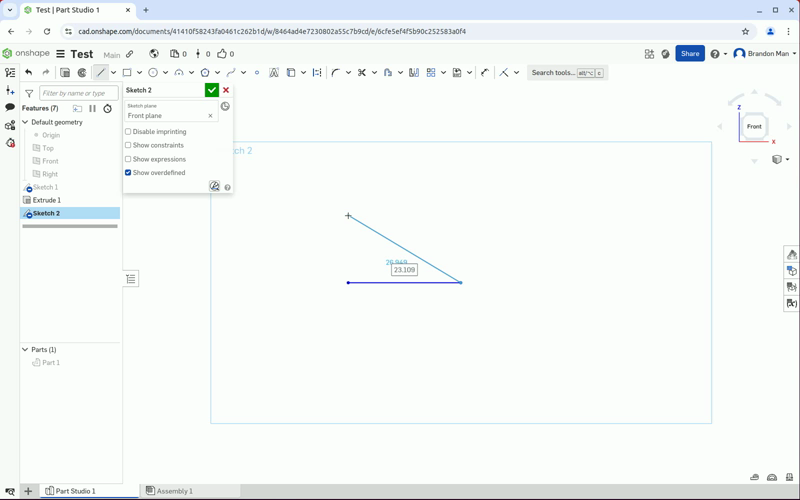
key_down(shift)
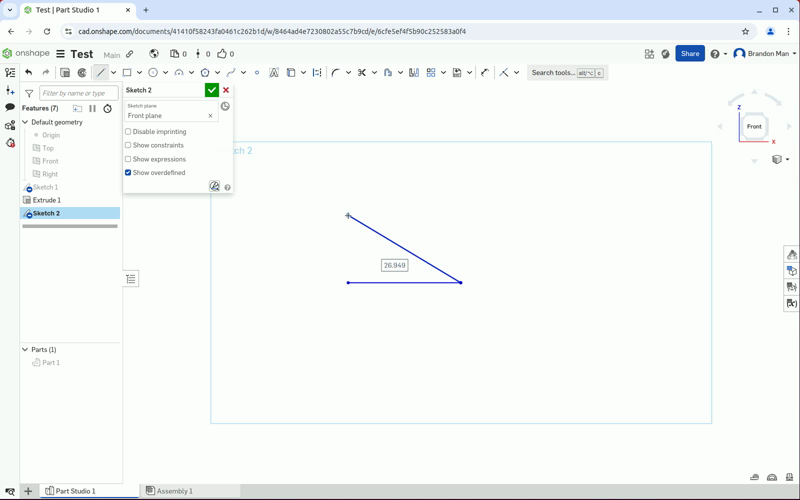
mouse_move(348, 282)
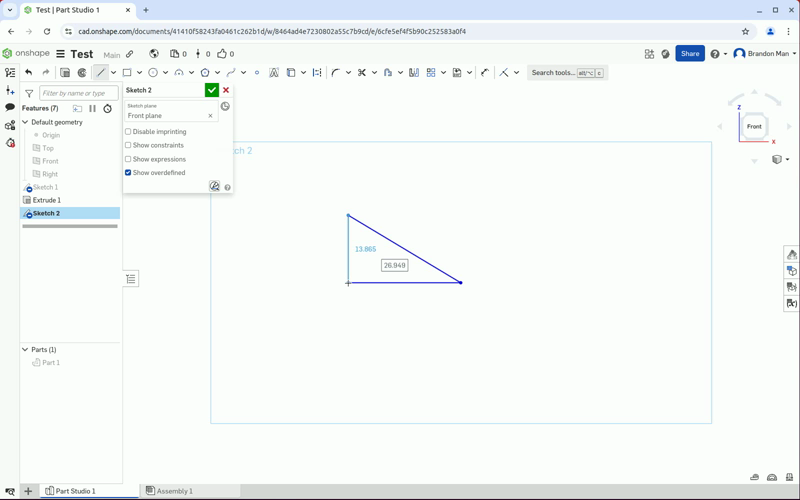
key_up(shift)
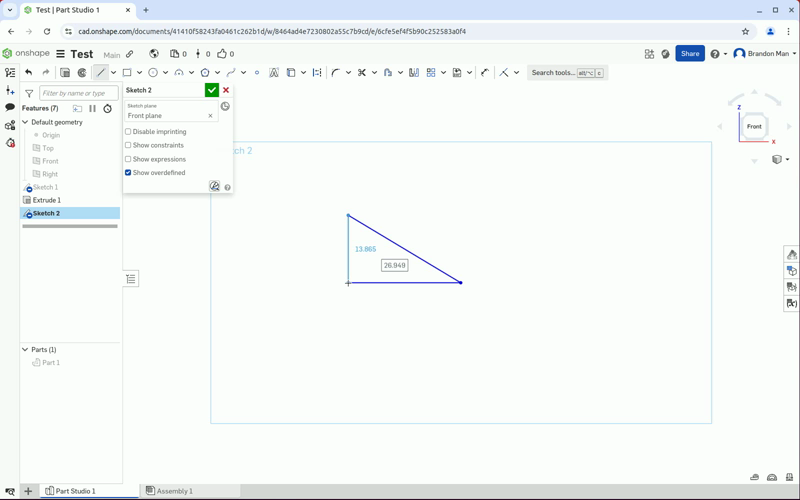
click(348, 282)
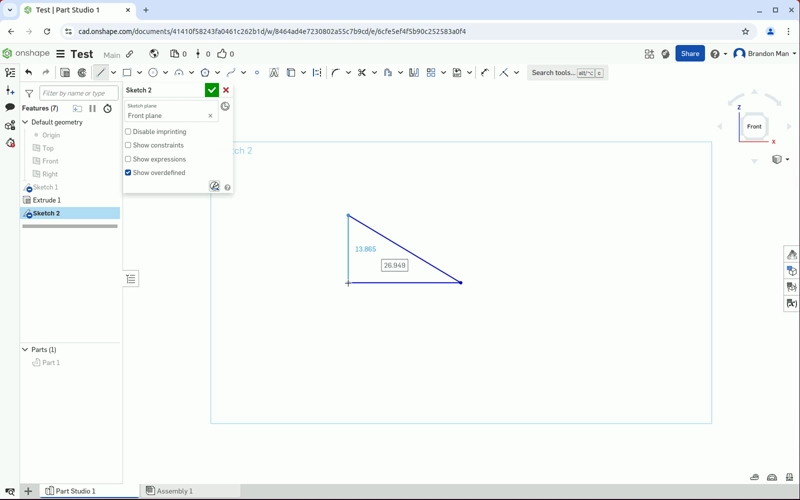
key(esc)
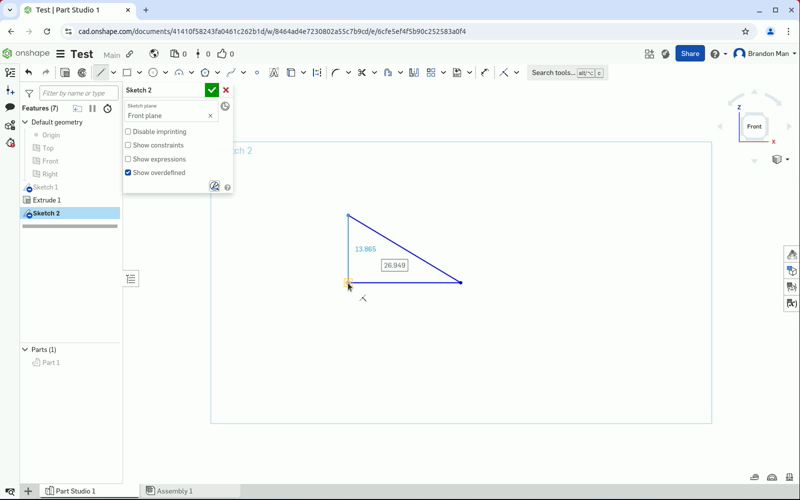
mouse_move(385, 249)
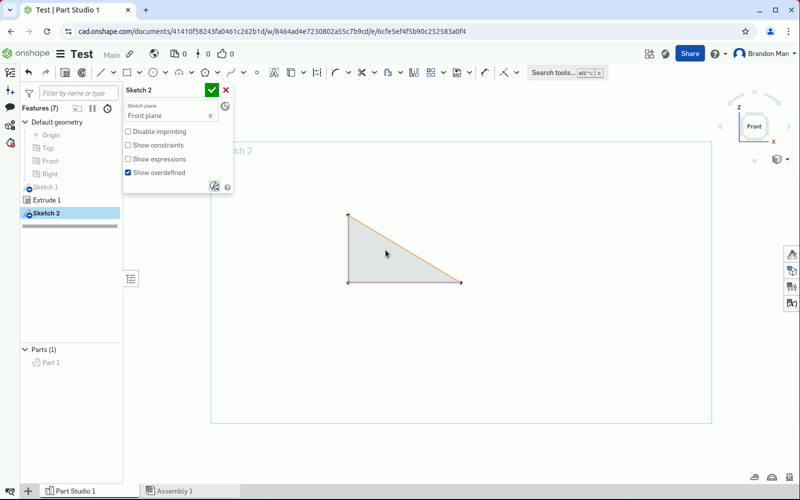
click(385, 249)
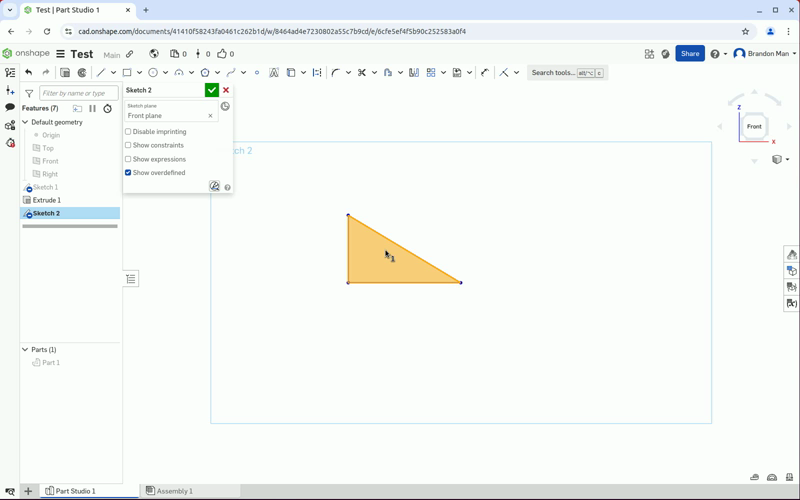
mouse_move(73, 352)
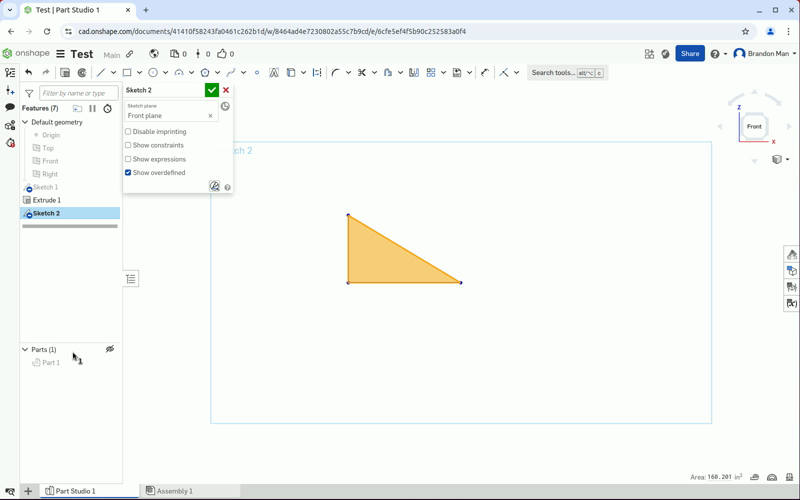
key(shift+y)
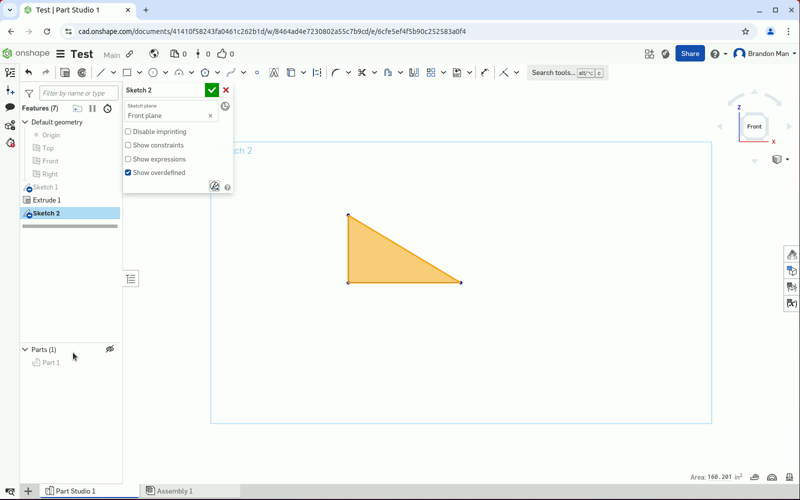
key(shift+e)
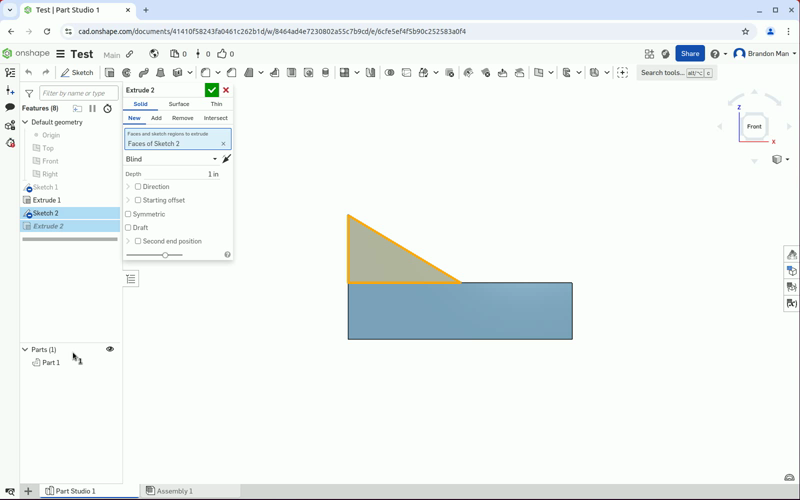
mouse_move(143, 106)
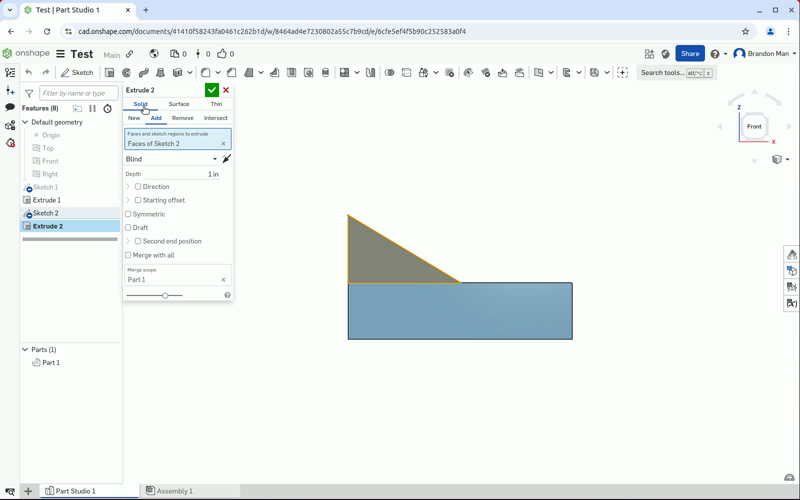
click(143, 106)
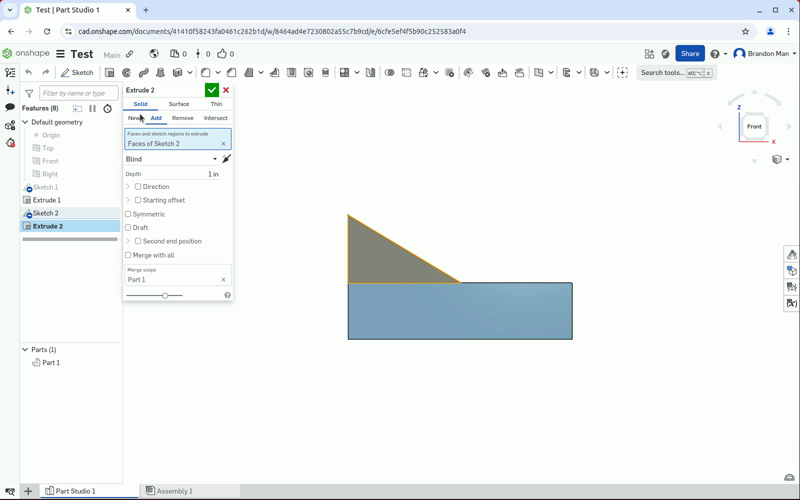
mouse_move(137, 120)
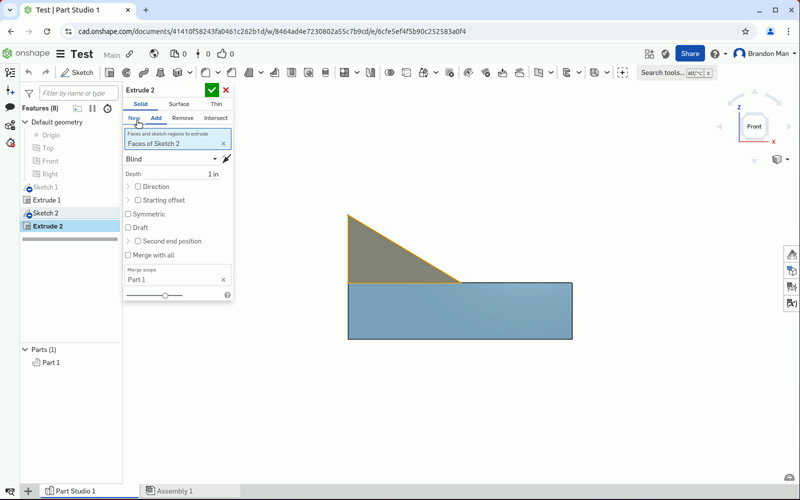
click(137, 120)
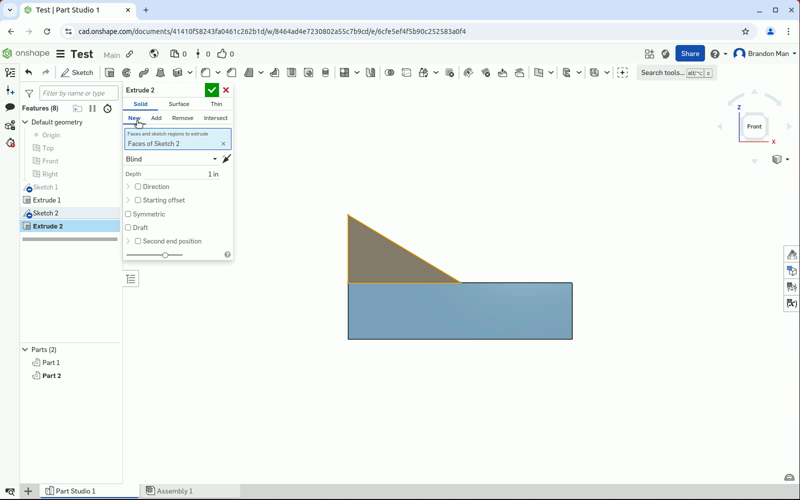
key(tab, 4)
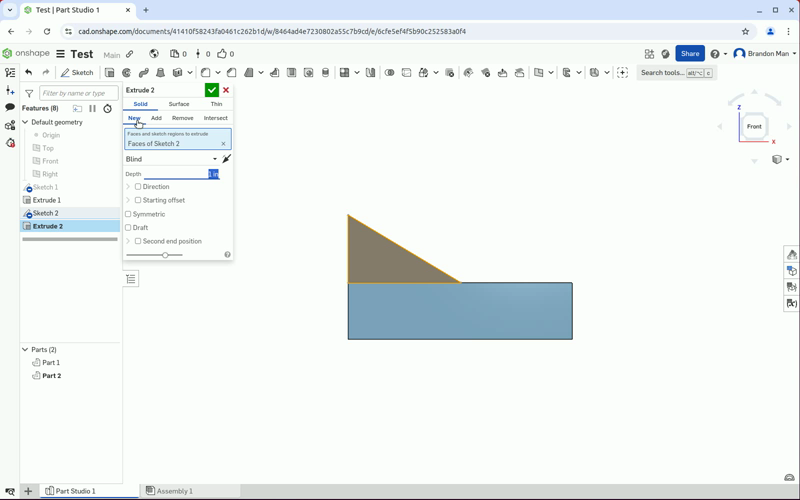
text(6.981)
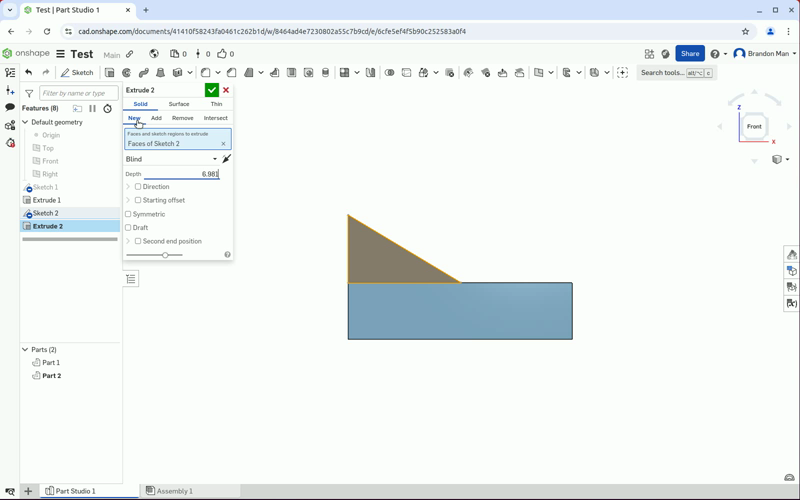
key(enter)
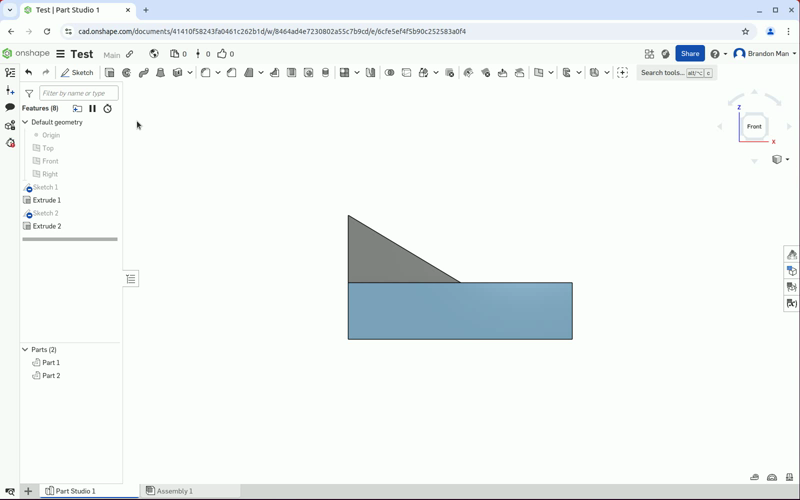
key(shift+h)
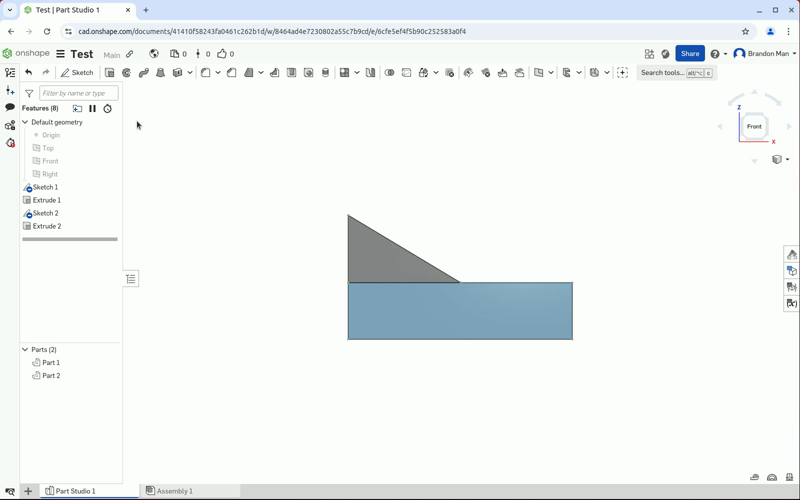
key(shift+h)
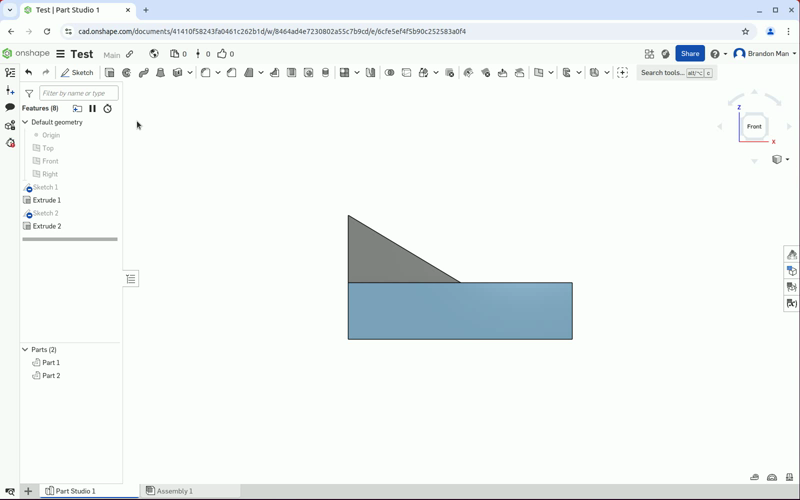
mouse_move(73, 189)
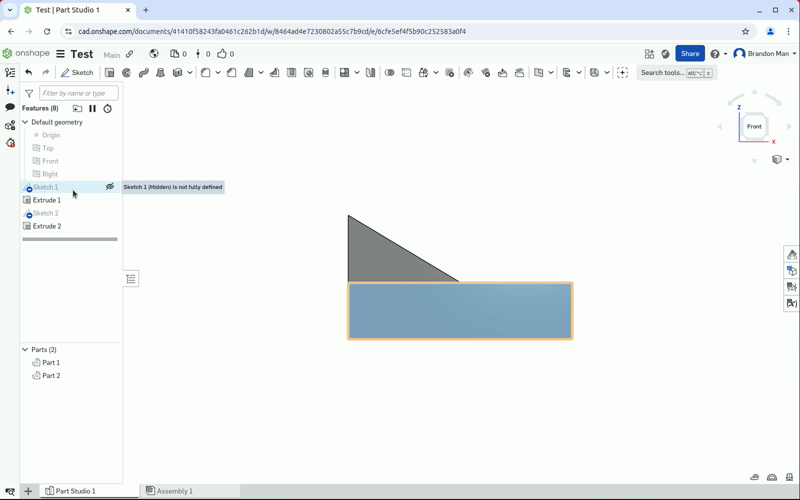
click(73, 189)
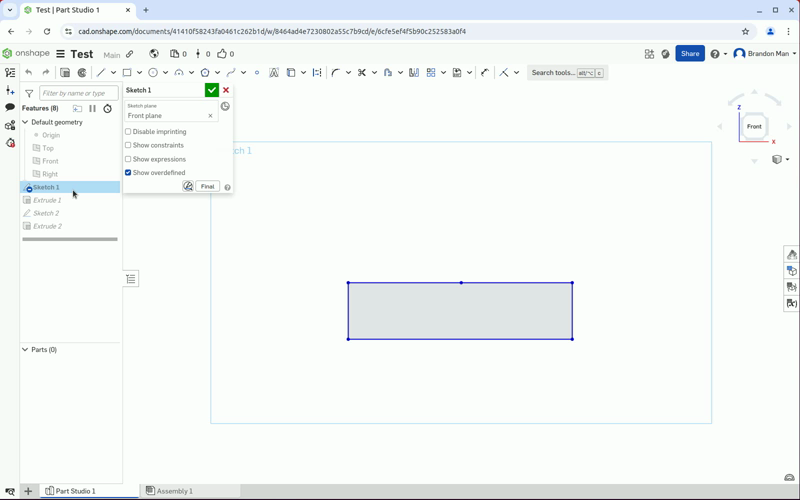
mouse_move(229, 92)
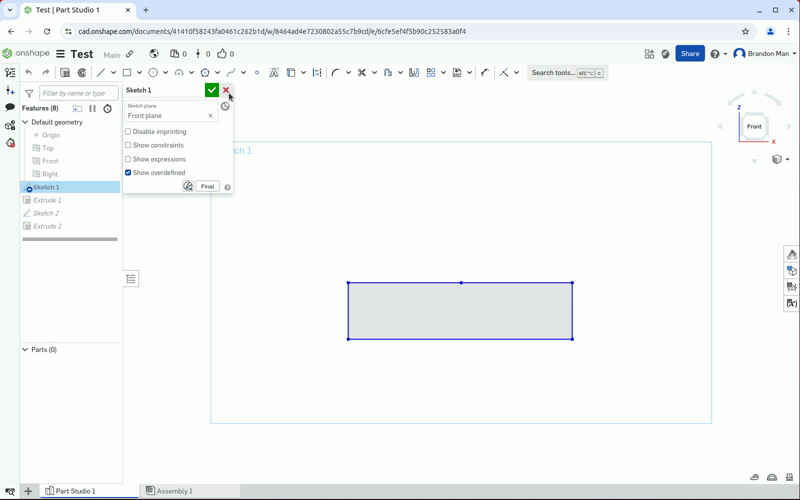
click(229, 92)
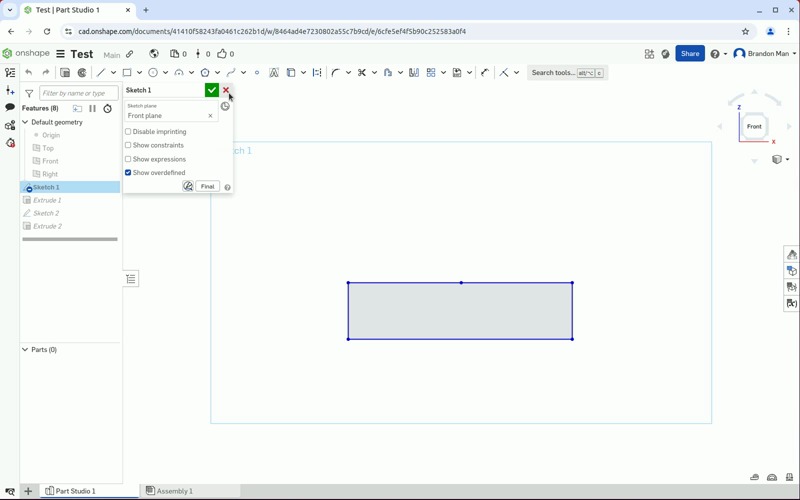
key(shift+s)
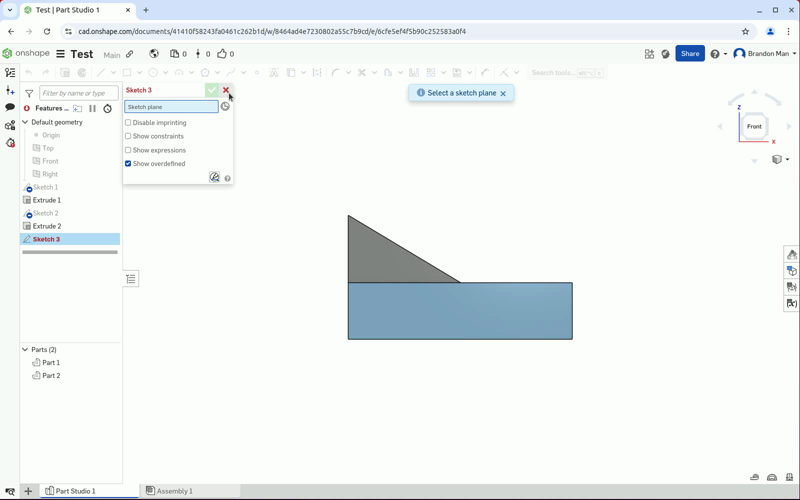
mouse_move(73, 163)
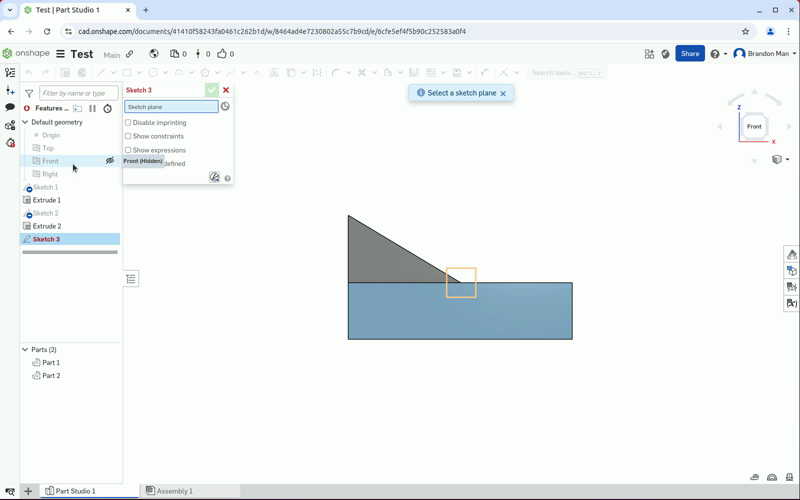
click(73, 163)
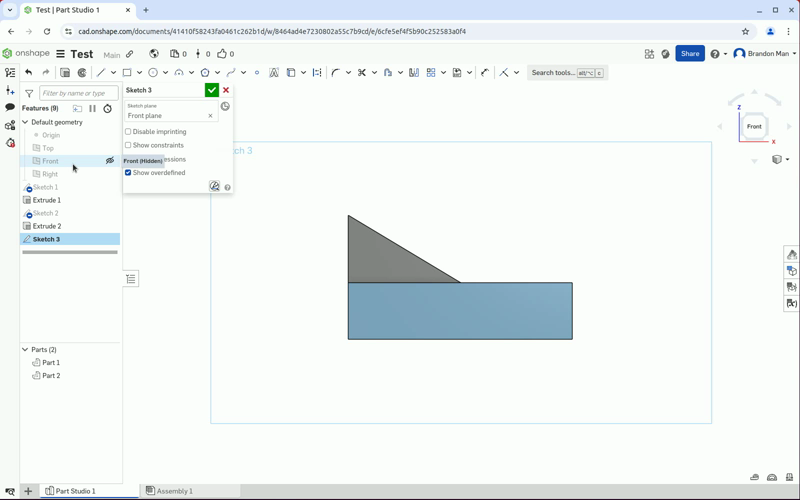
mouse_move(73, 352)
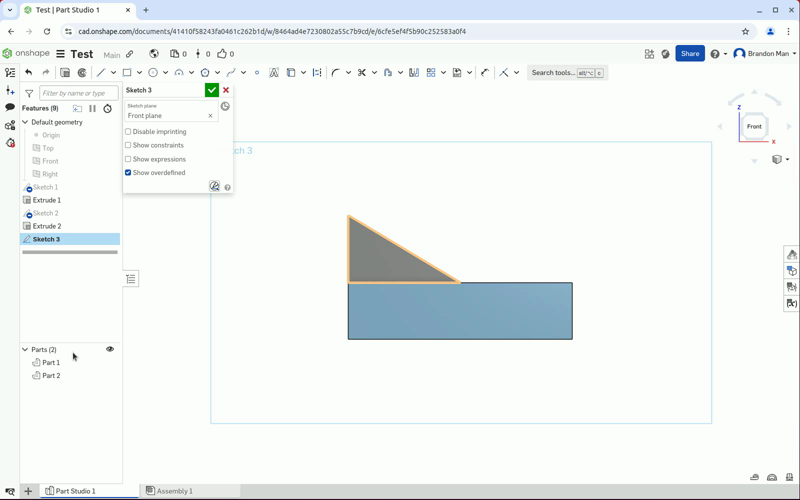
key(y)
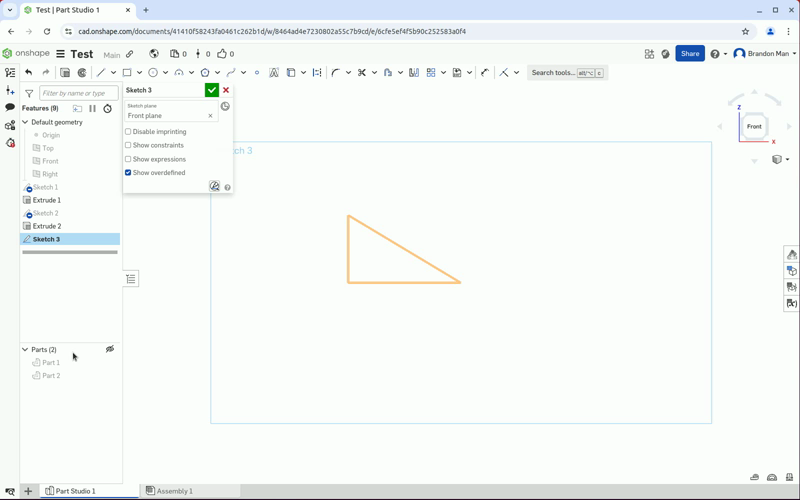
key(l)
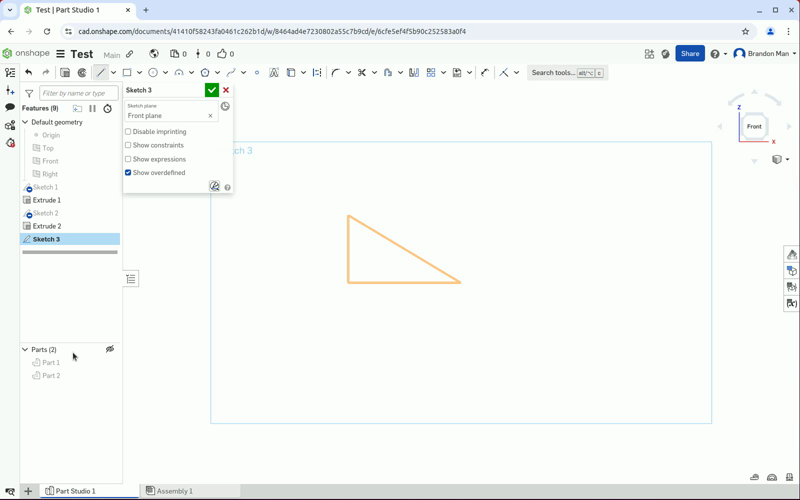
key_down(shift)
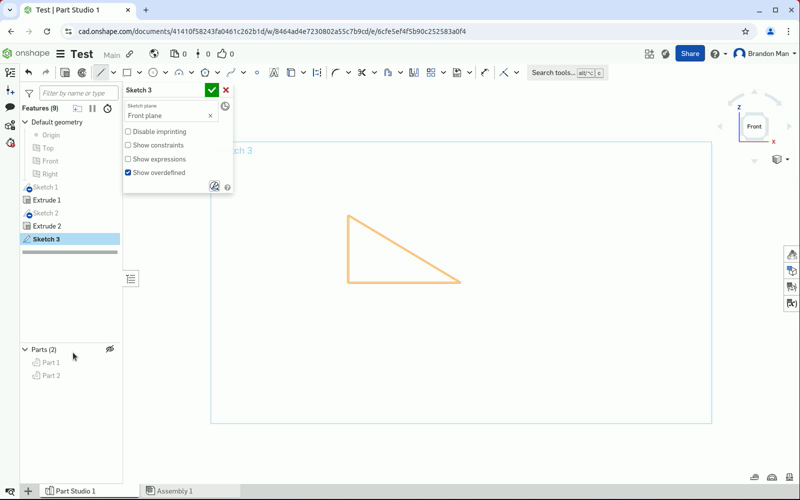
mouse_move(460, 282)
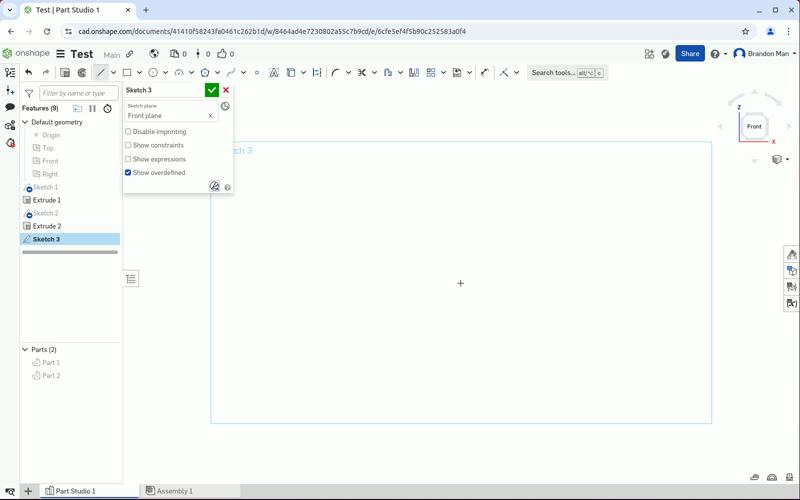
click(460, 282)
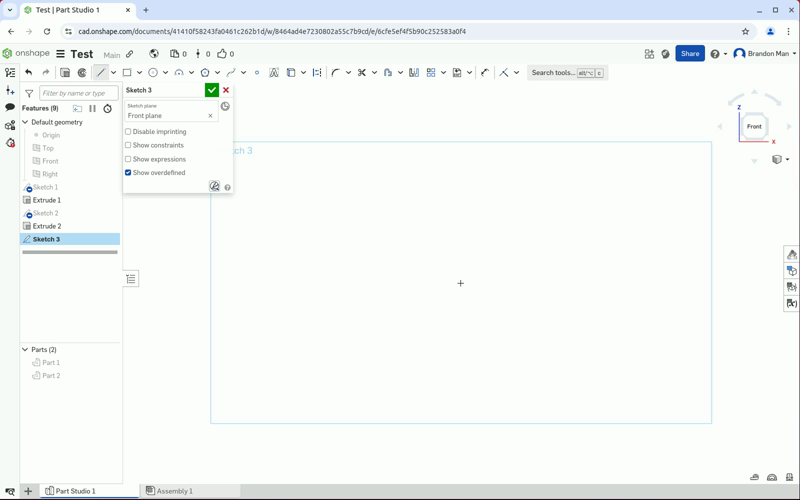
key_up(shift)
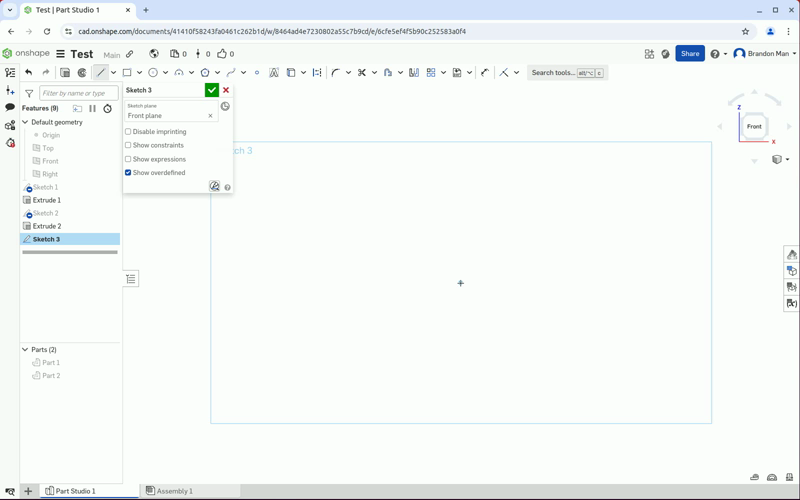
key_down(shift)
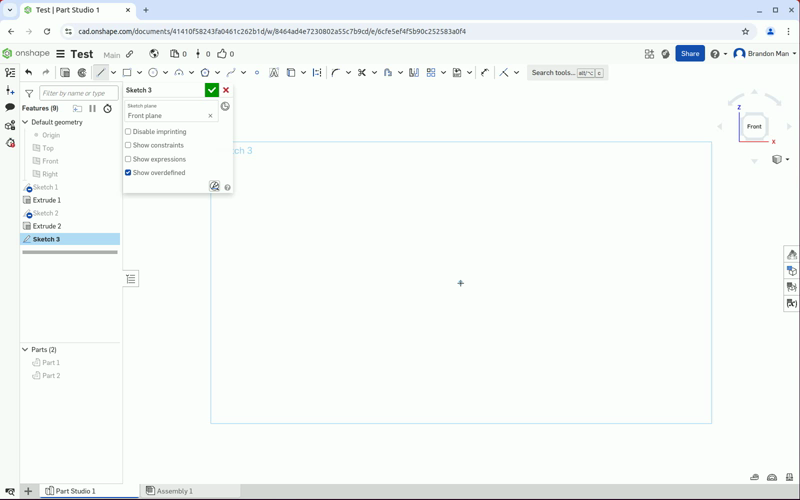
mouse_move(573, 282)
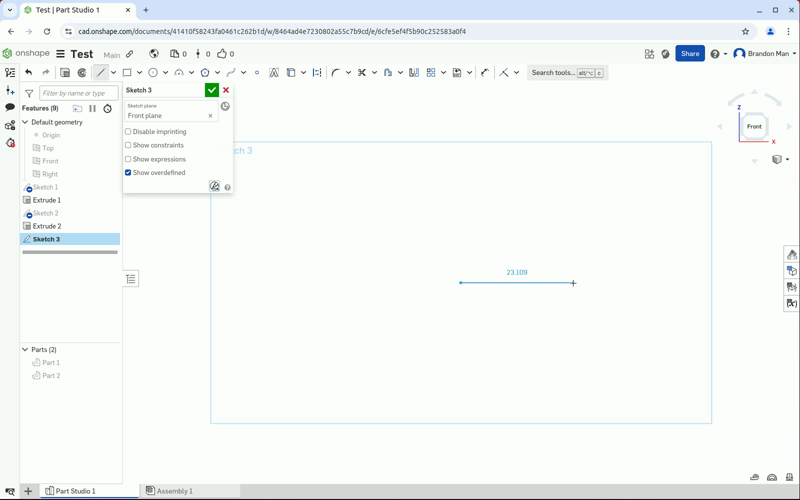
click(573, 282)
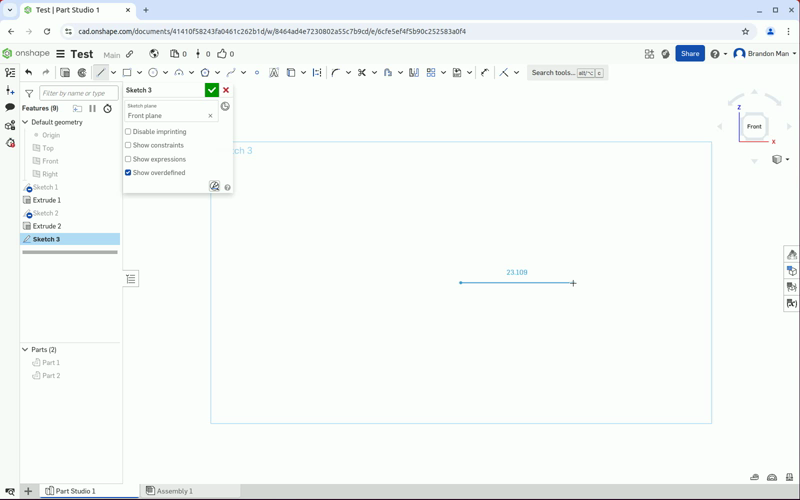
key_up(shift)
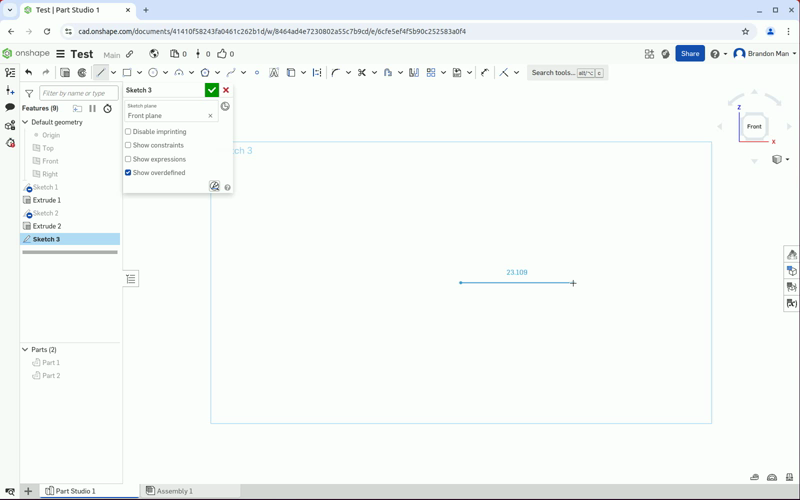
key_down(shift)
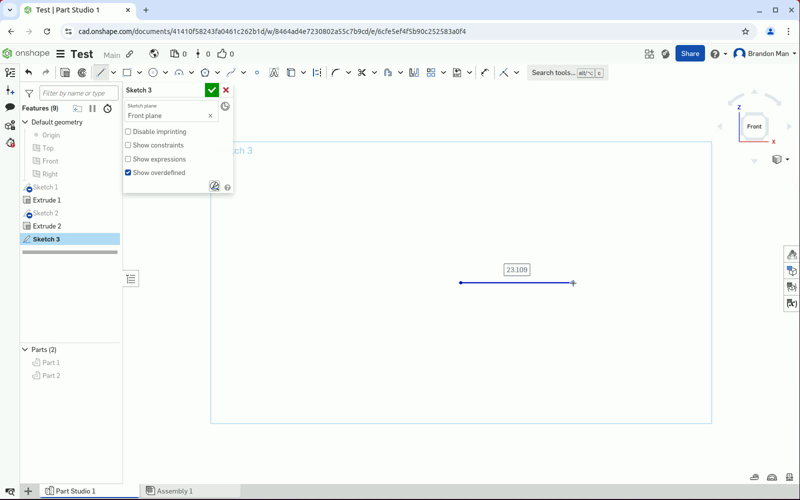
mouse_move(460, 215)
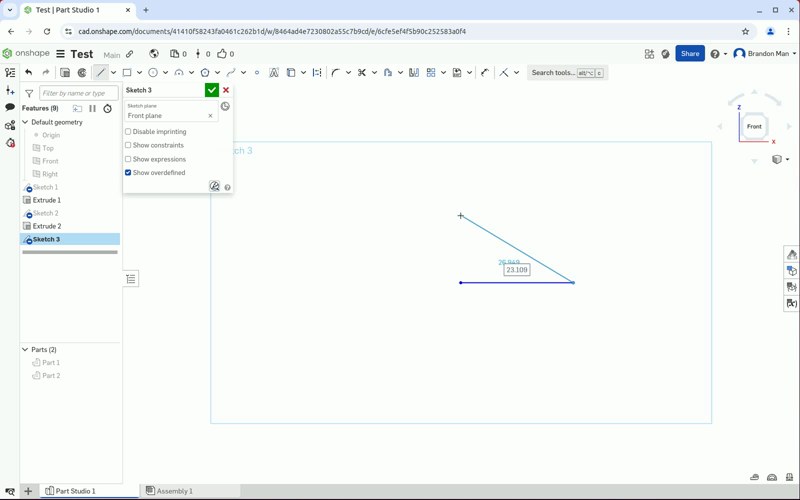
click(460, 215)
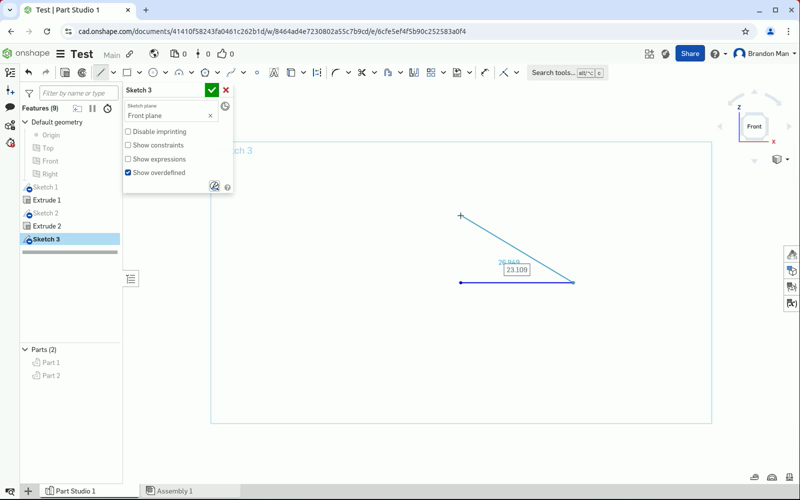
key_up(shift)
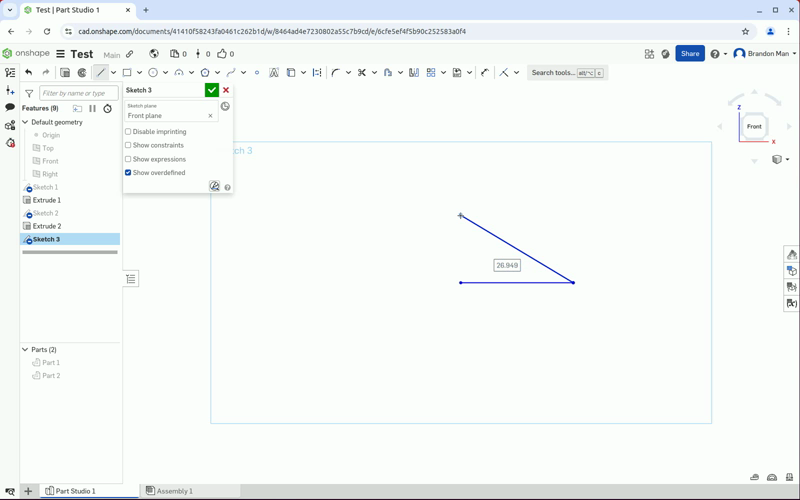
key_down(shift)
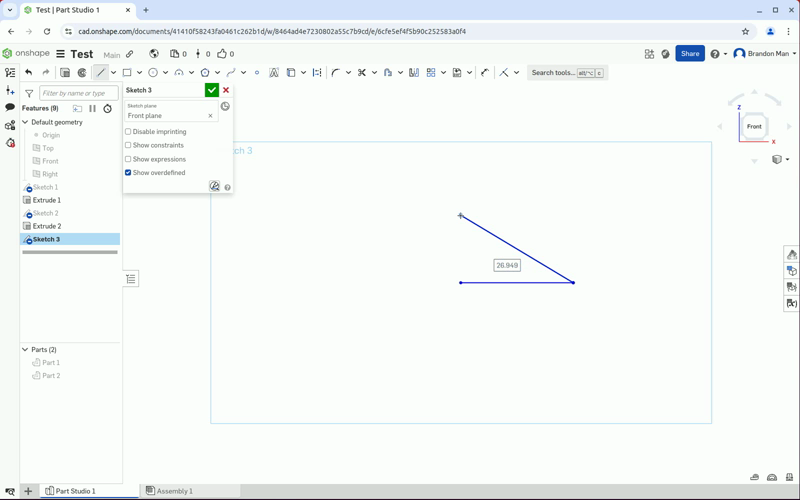
mouse_move(460, 282)
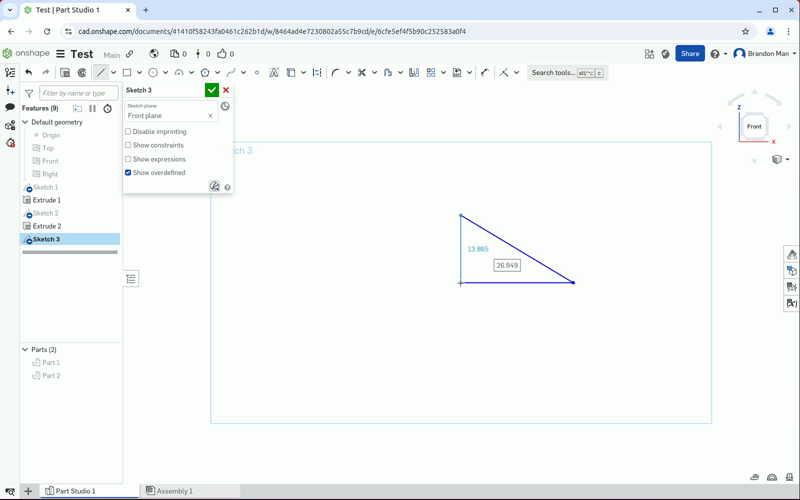
key_up(shift)
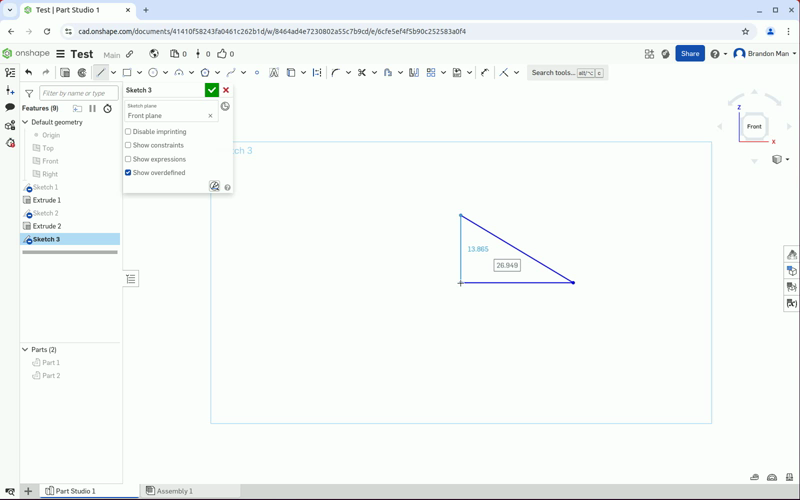
click(460, 282)
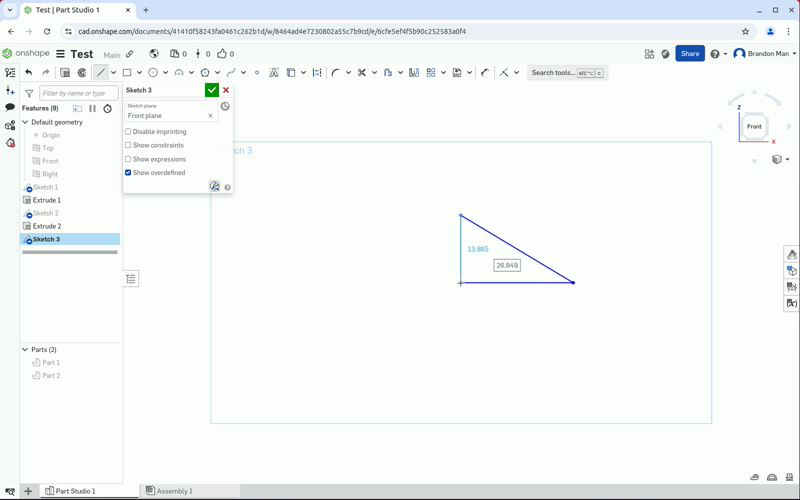
key(esc)
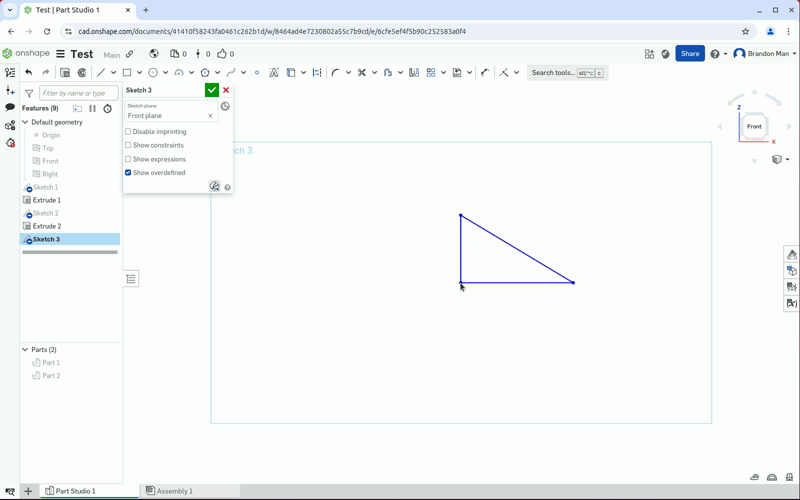
mouse_move(528, 274)
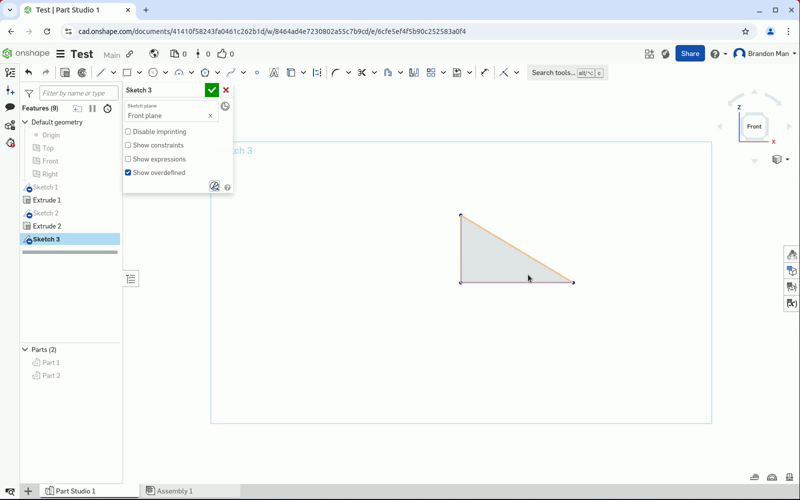
click(528, 274)
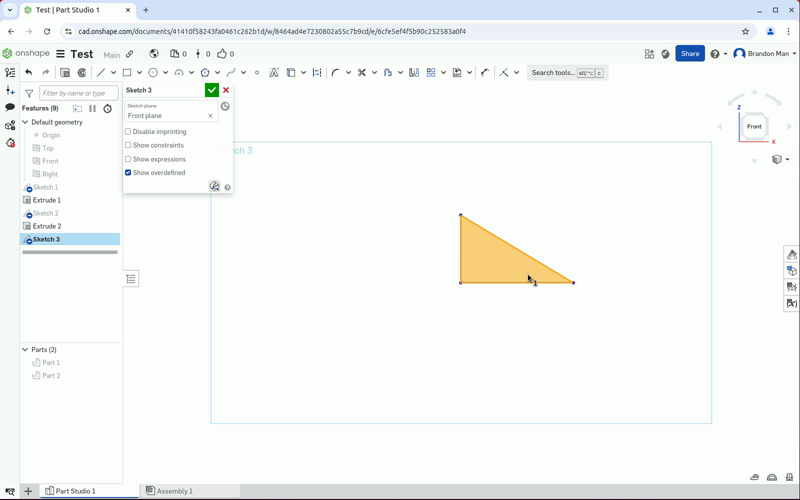
mouse_move(73, 352)
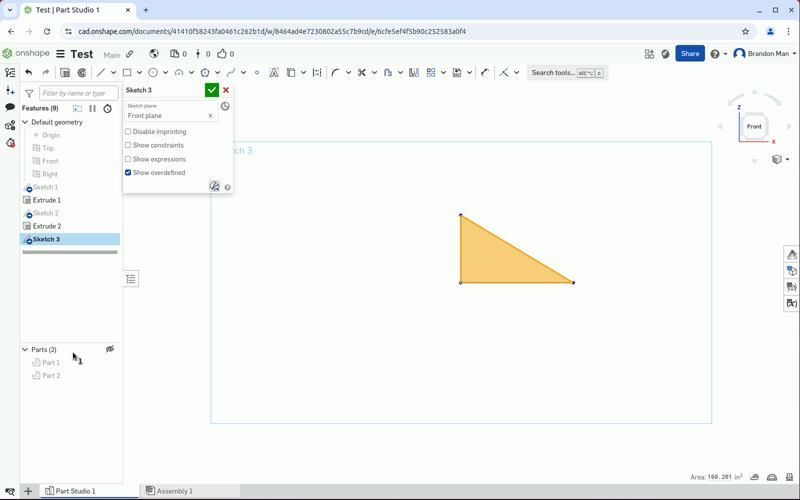
key(shift+y)
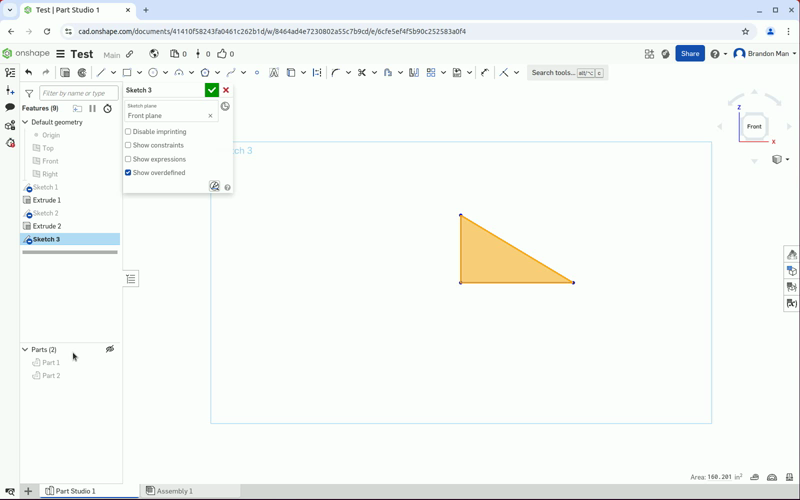
key(shift+e)
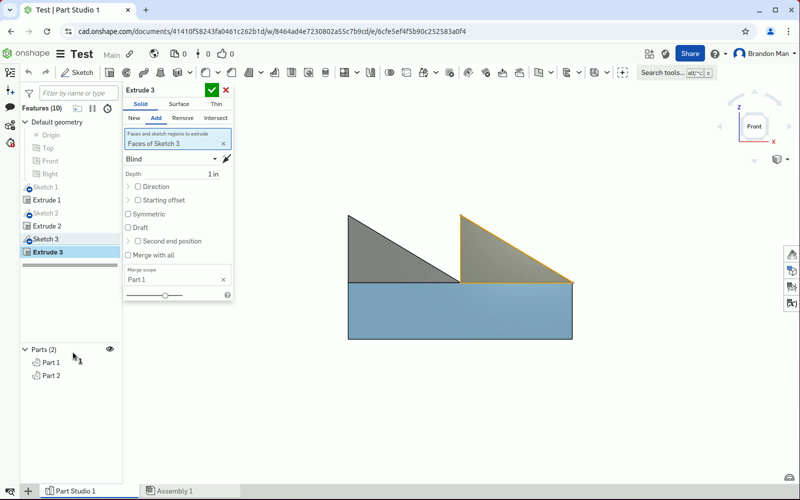
mouse_move(143, 106)
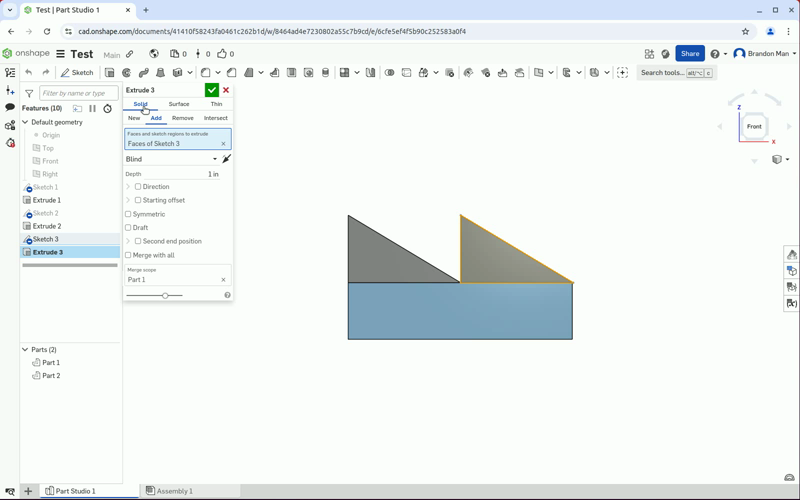
click(143, 106)
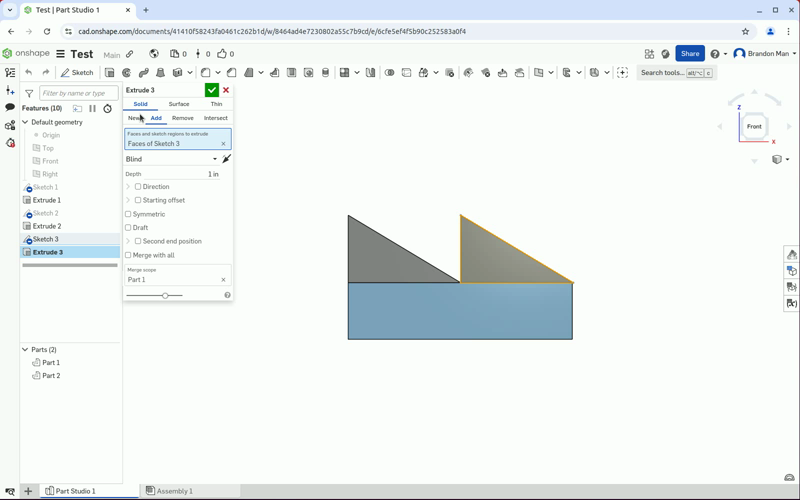
mouse_move(137, 120)
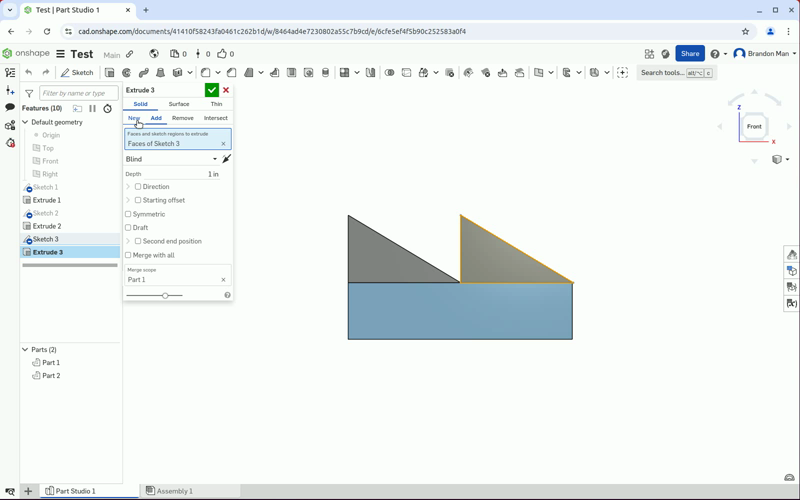
click(137, 120)
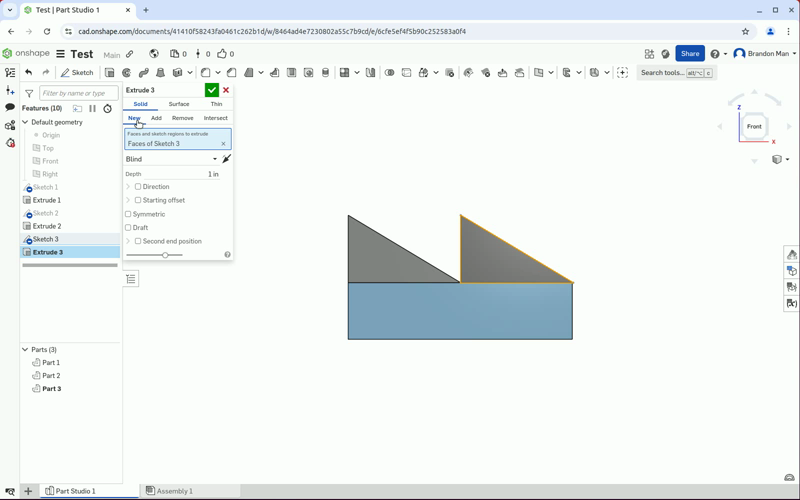
key(tab, 4)
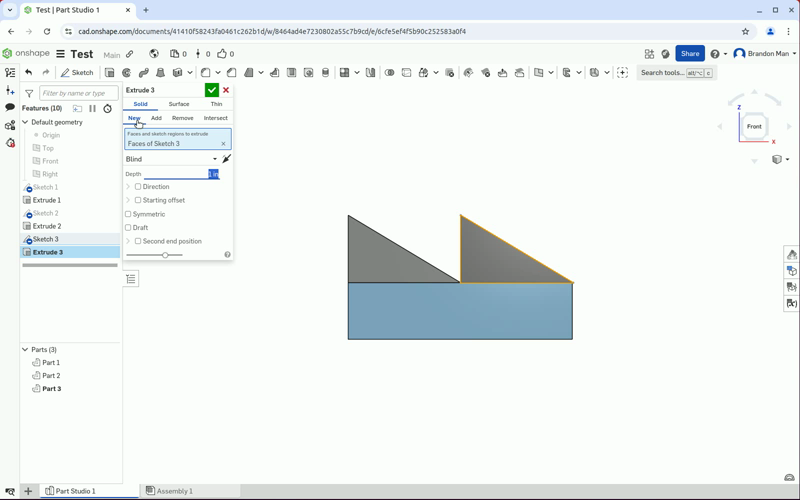
text(6.981)
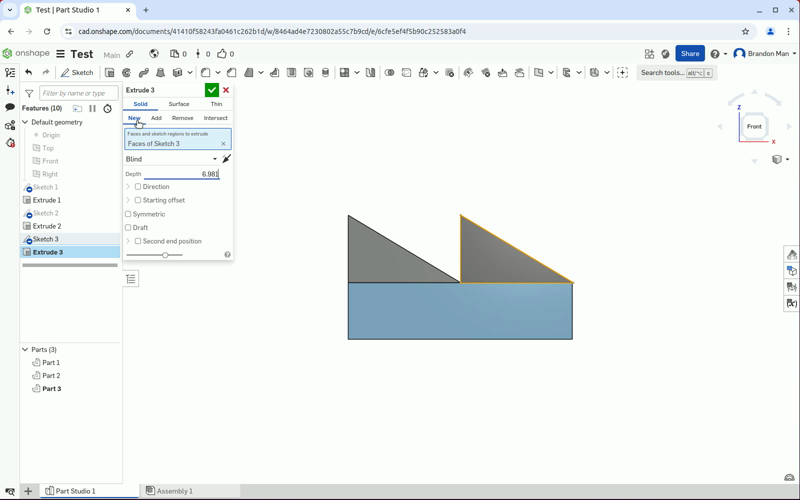
key(enter)
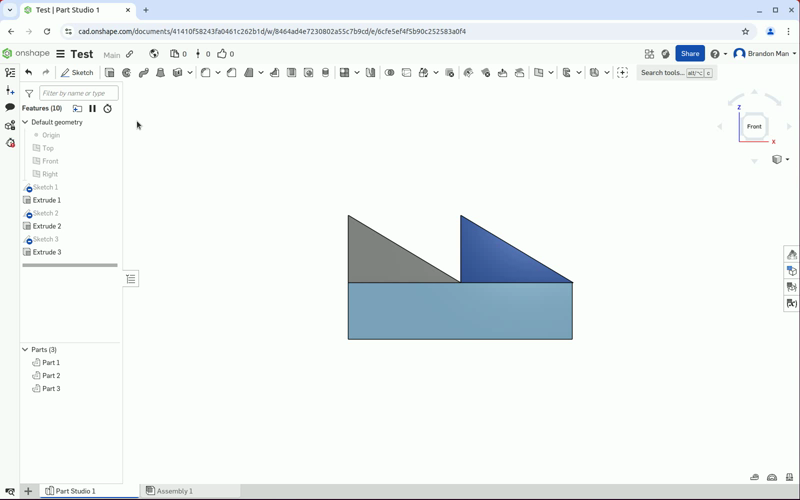
key(shift+h)
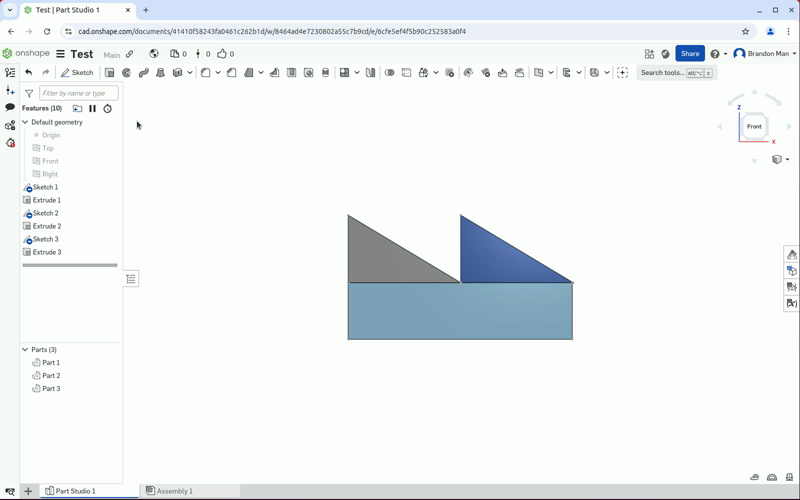
key(shift+h)
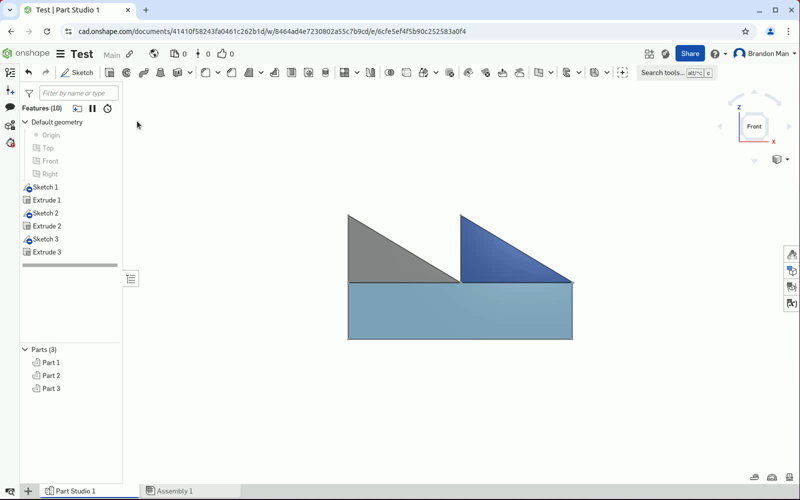
key(shift+7)
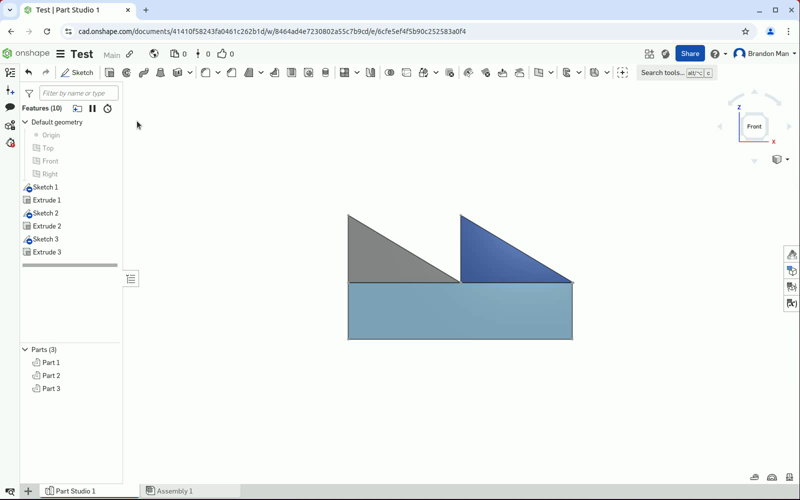
key(left, 2)
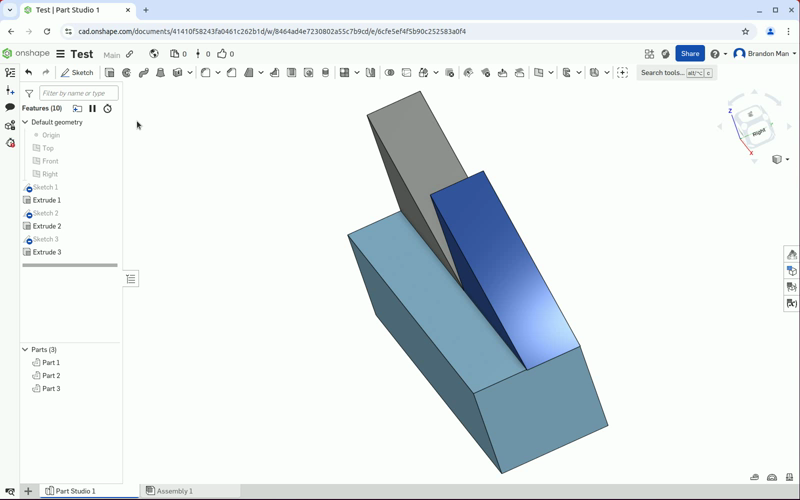
key(down, 2)
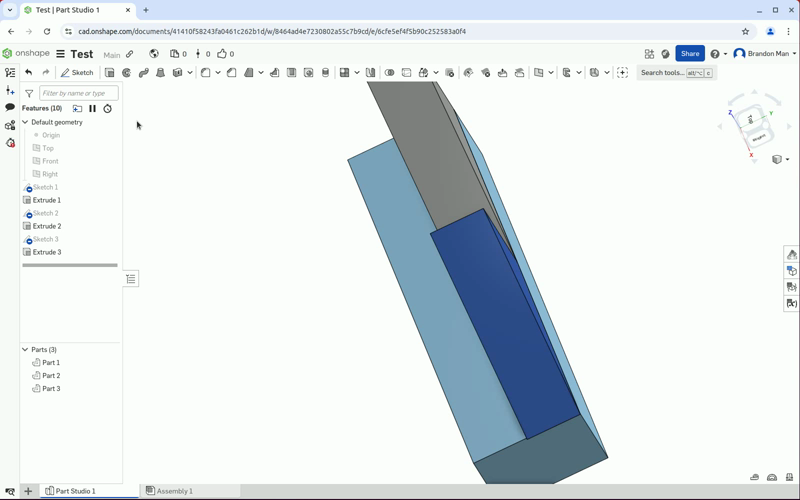
key(up, 2)
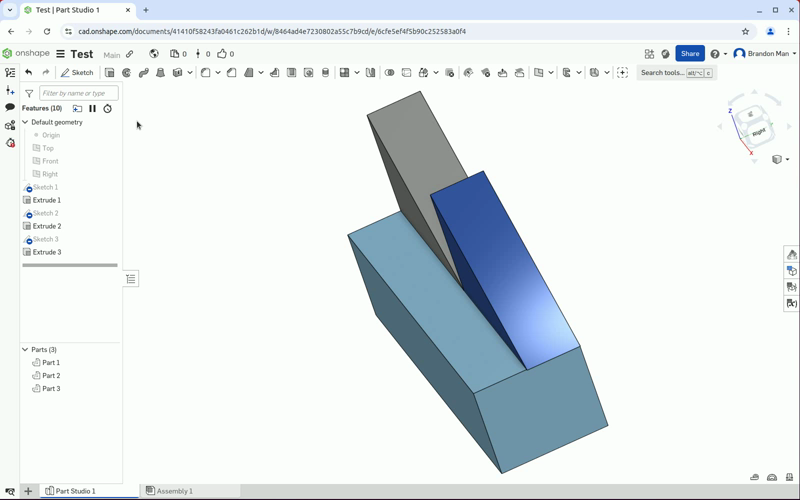
key(right, 2)
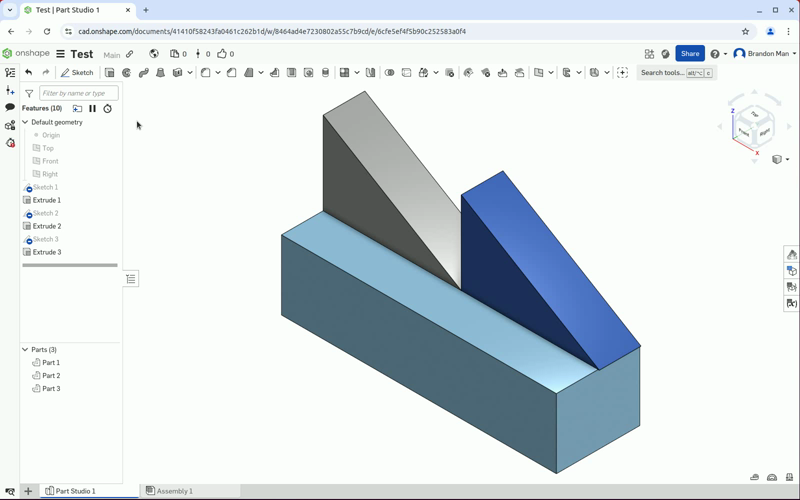
mouse_move(73, 189)
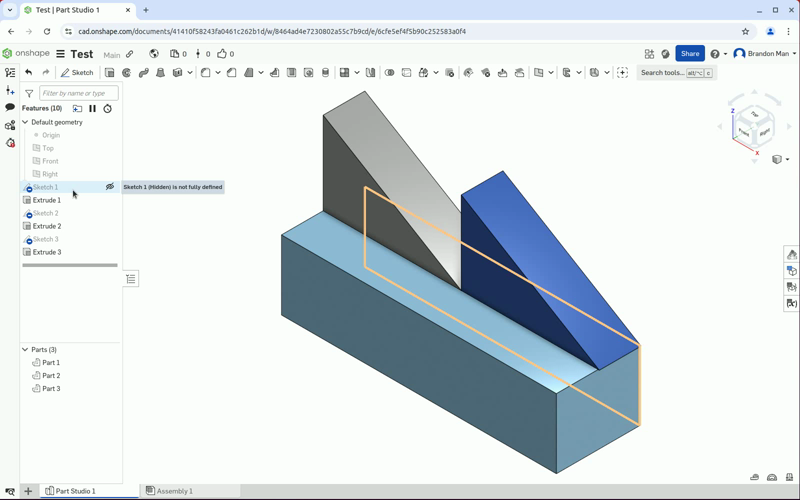
click(73, 189)